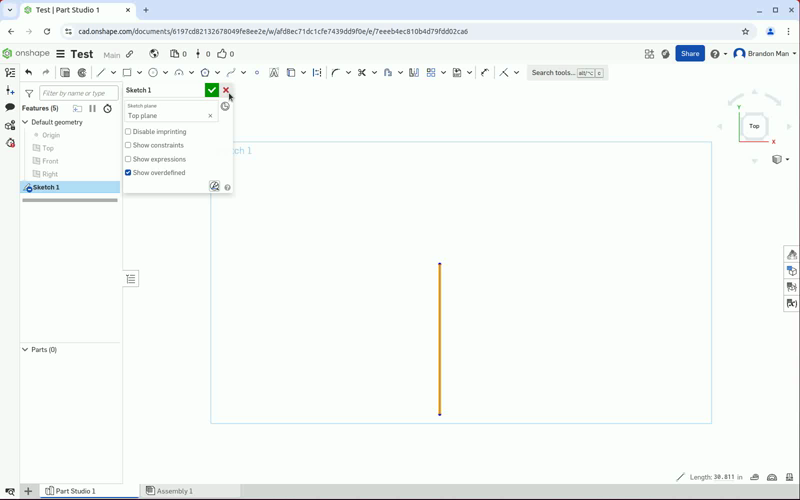
key(shift+h)
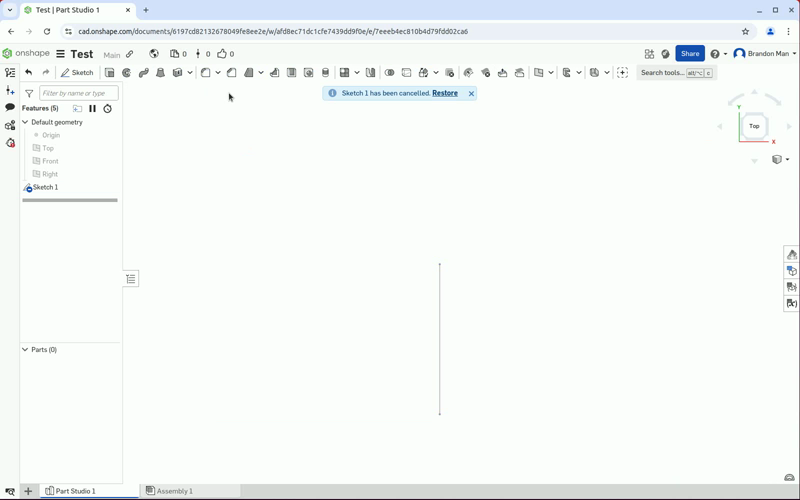
key(shift+s)
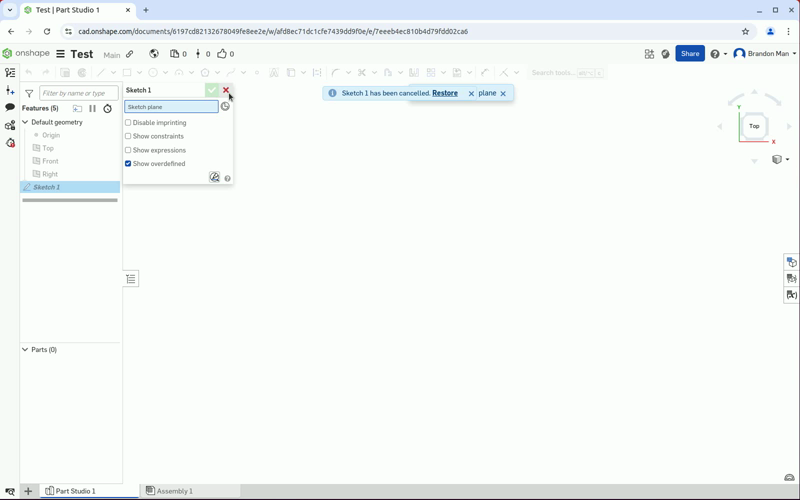
mouse_move(73, 150)
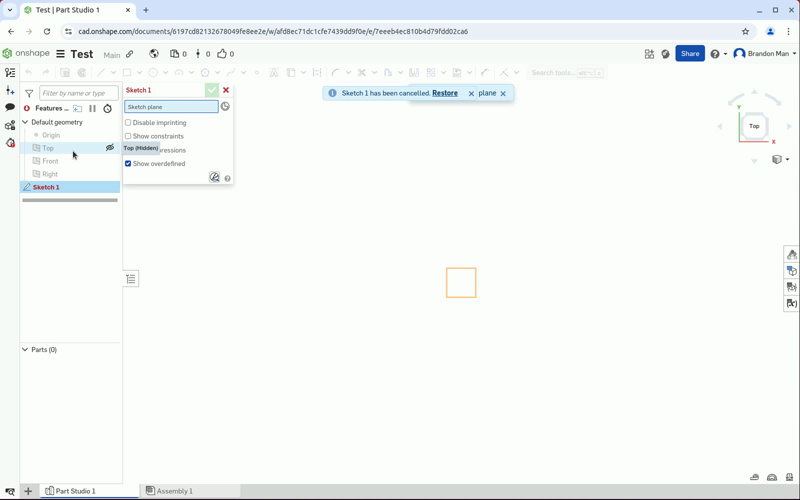
click(73, 150)
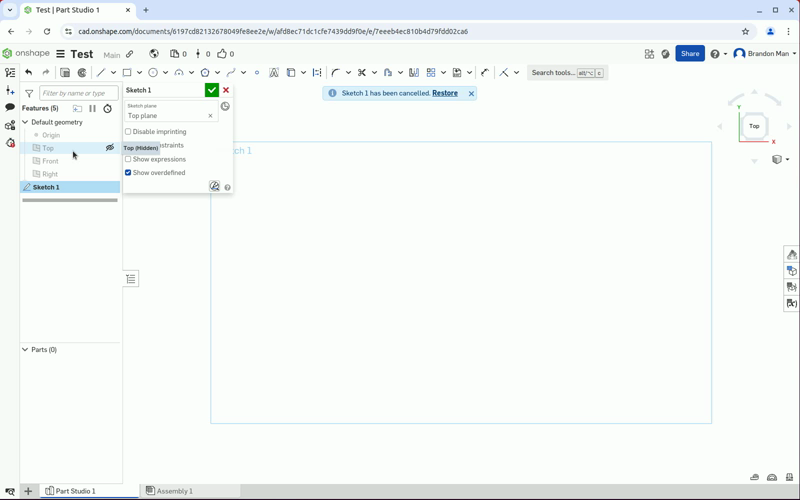
mouse_move(73, 352)
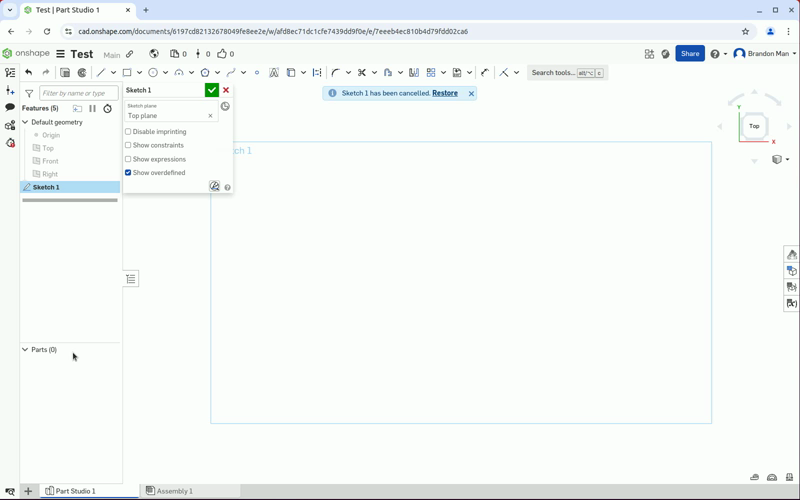
key(y)
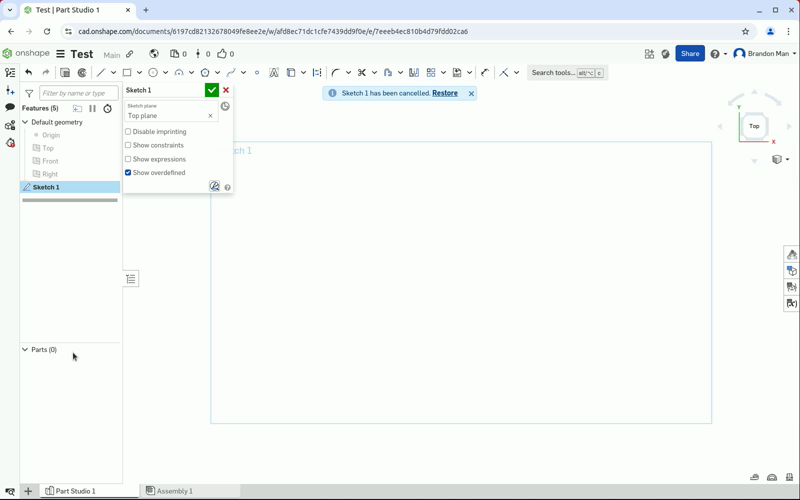
key(c)
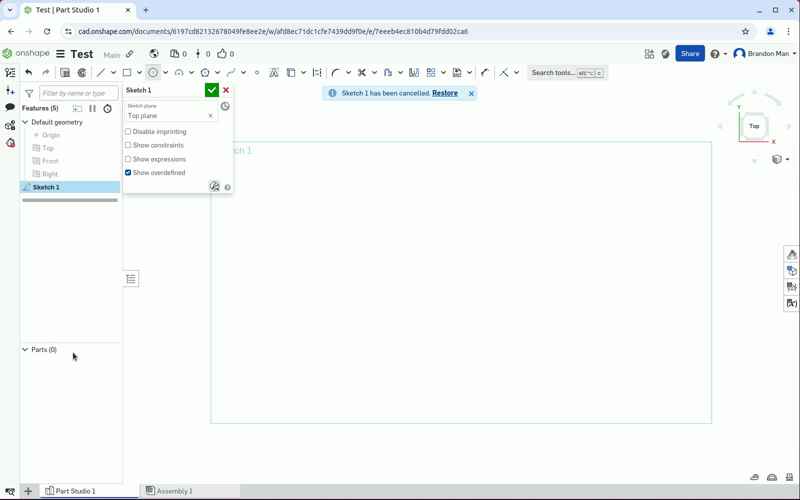
key_down(shift)
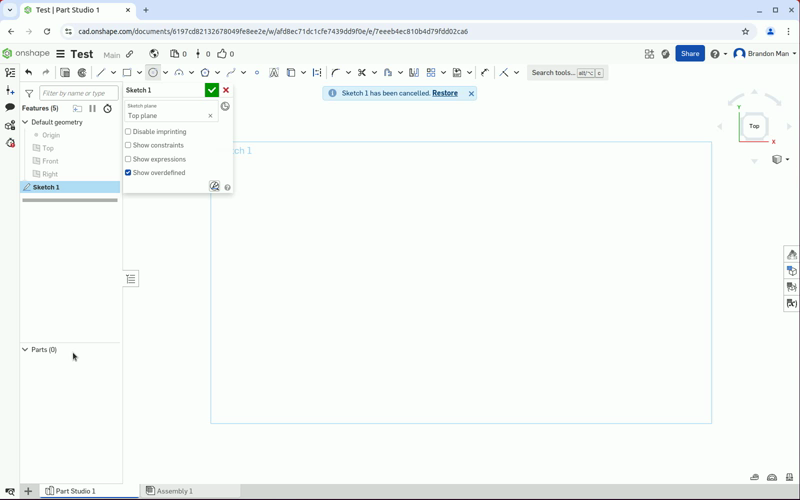
mouse_move(461, 282)
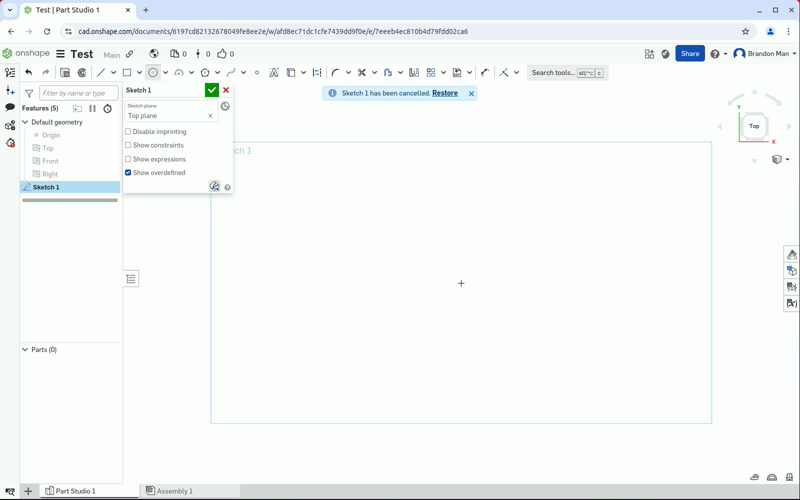
click(461, 282)
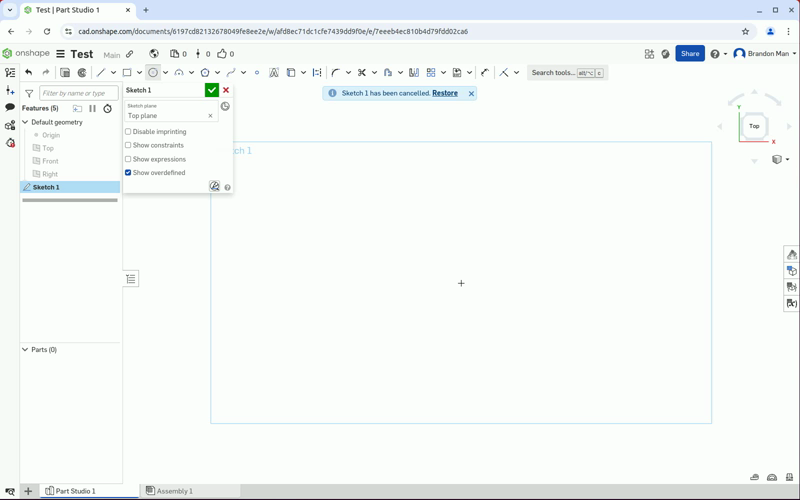
key_up(shift)
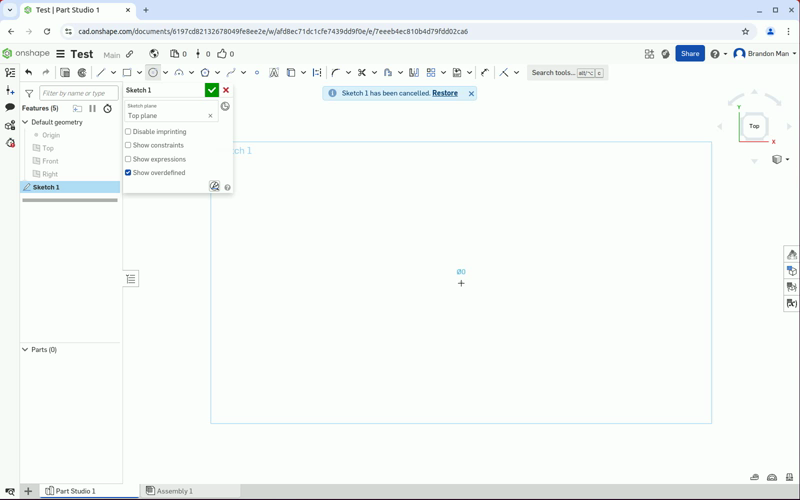
mouse_move(513, 282)
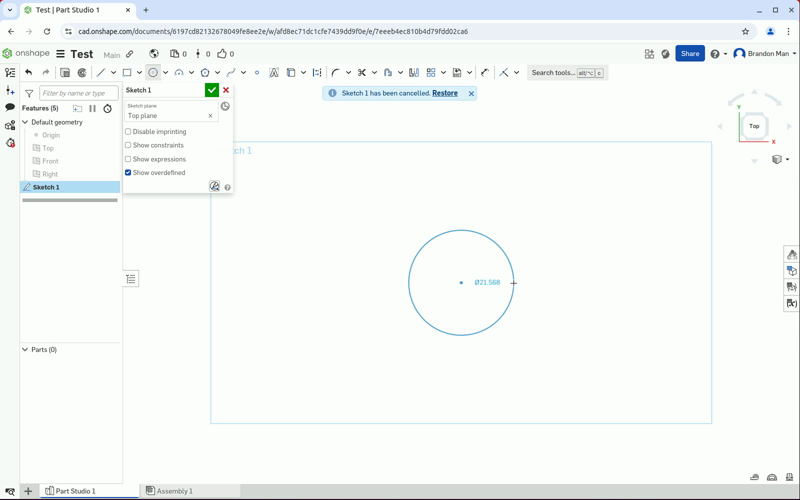
click(513, 282)
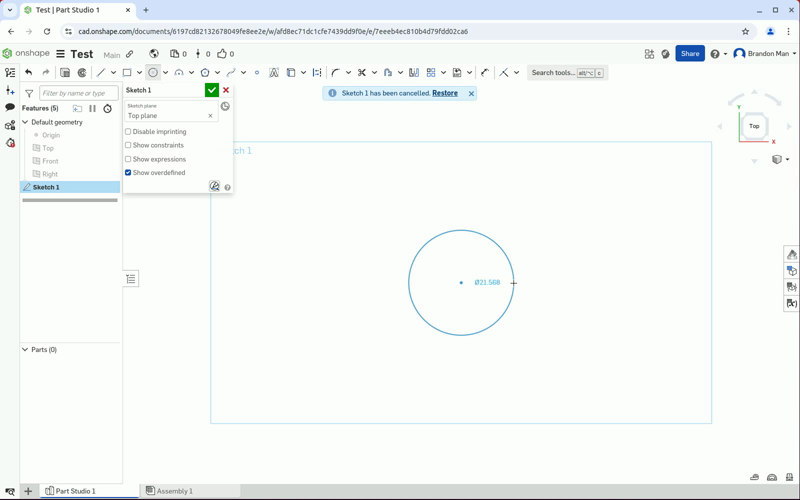
key(esc)
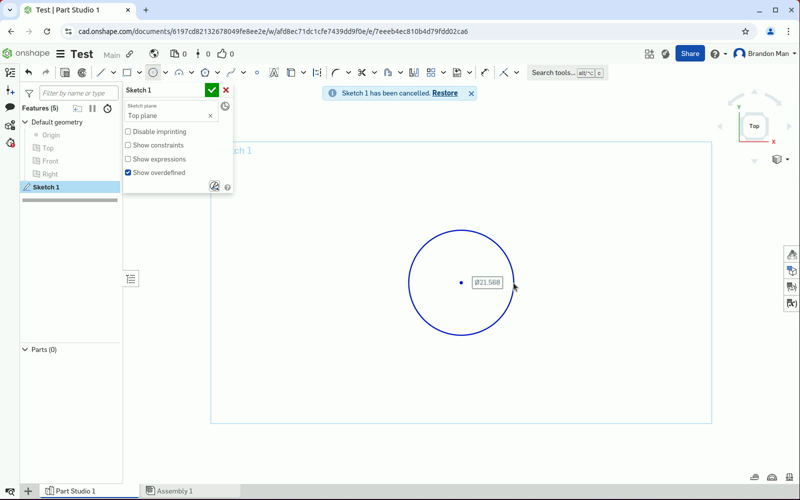
mouse_move(479, 306)
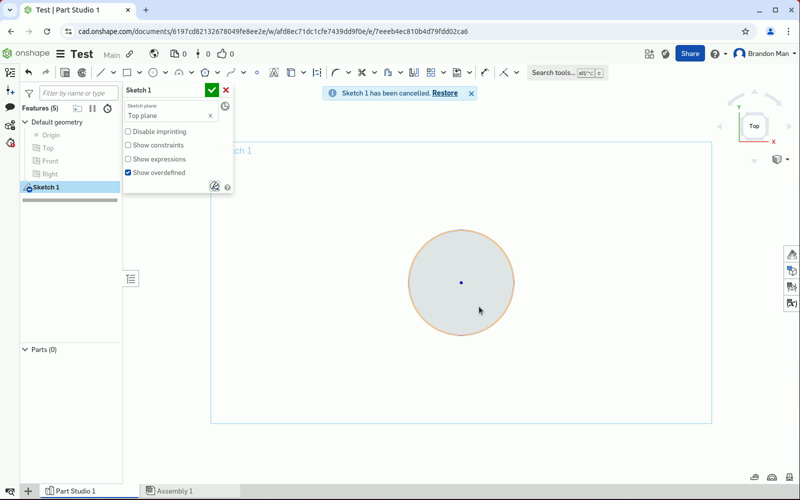
click(479, 306)
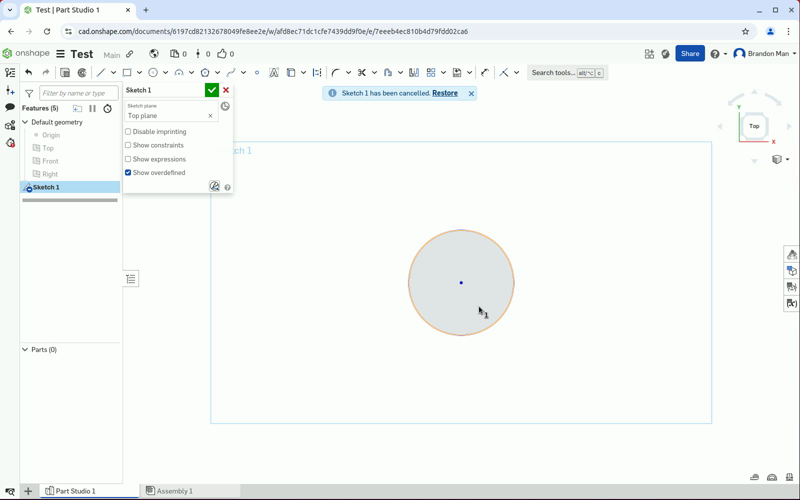
mouse_move(73, 352)
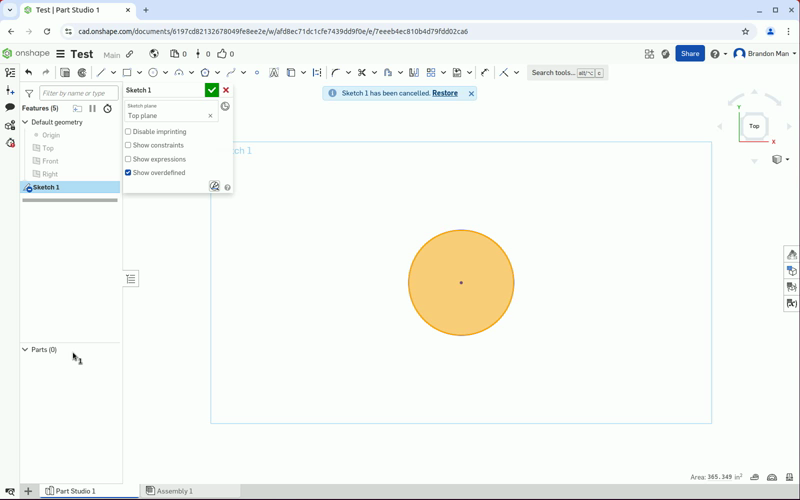
key(shift+y)
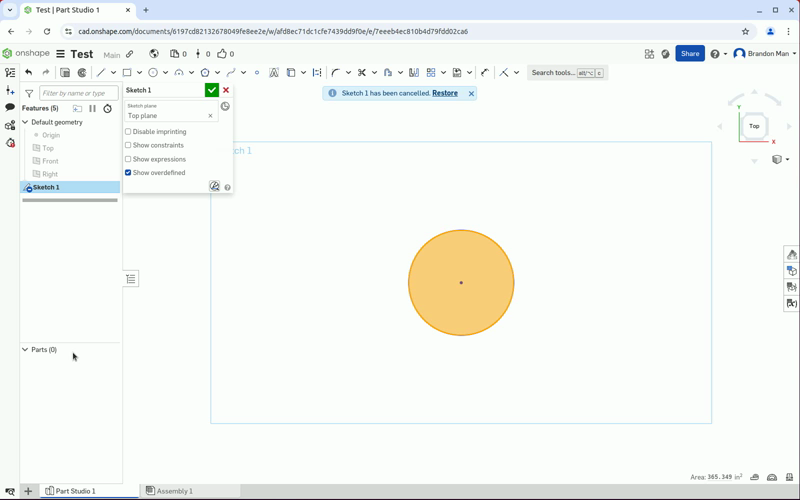
key(shift+e)
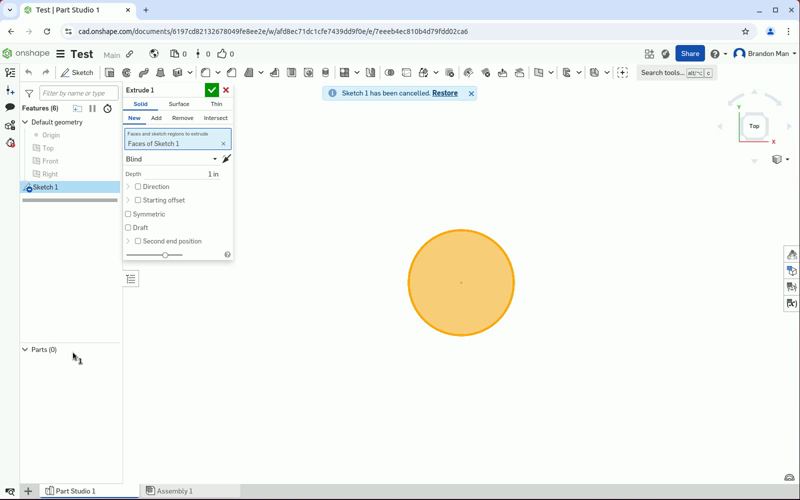
mouse_move(143, 106)
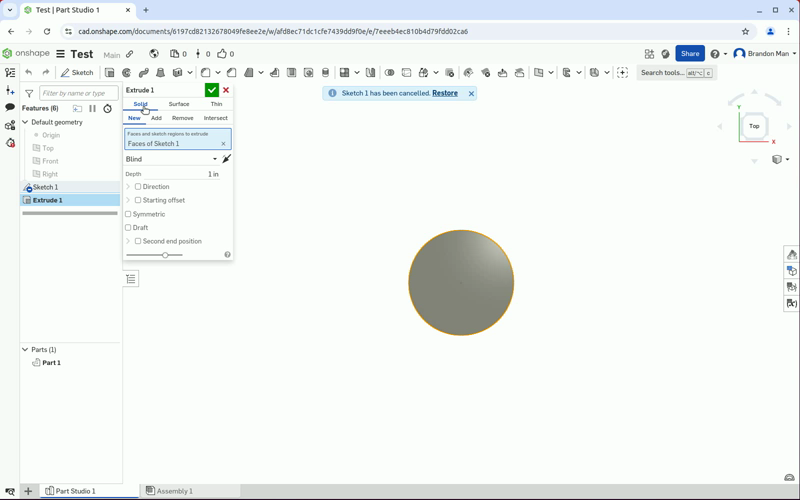
click(143, 106)
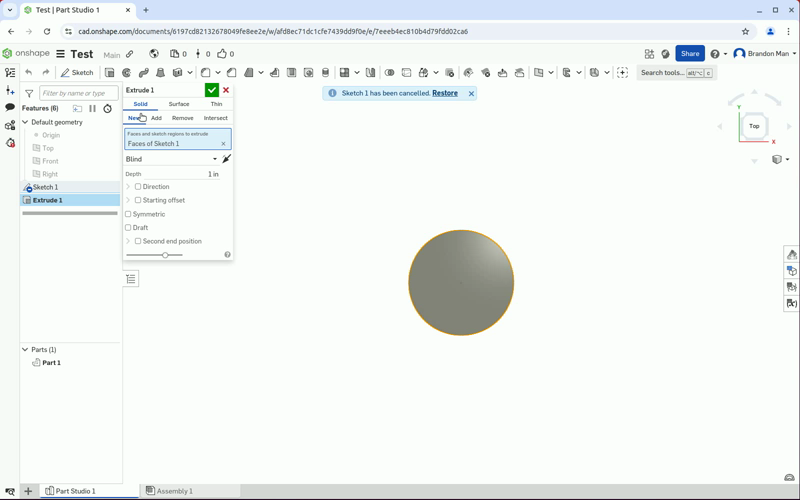
mouse_move(137, 120)
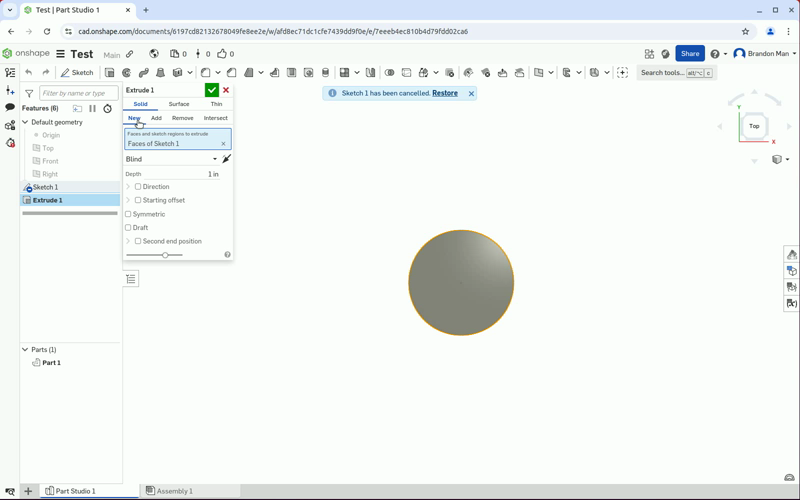
click(137, 120)
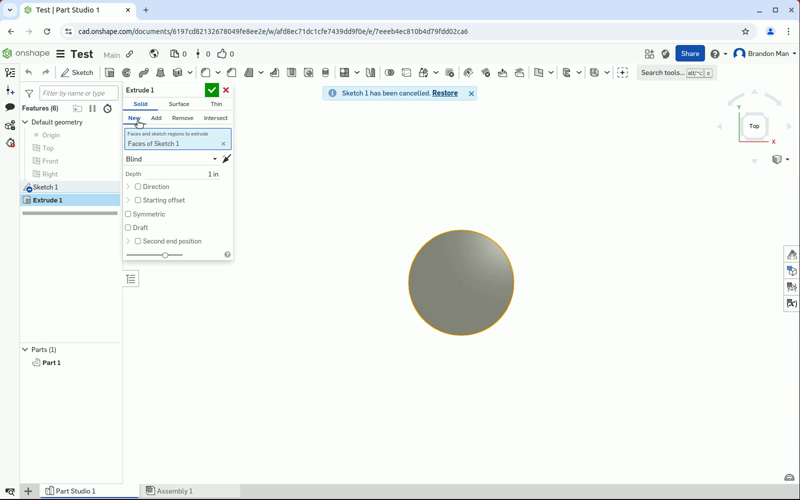
key(tab, 4)
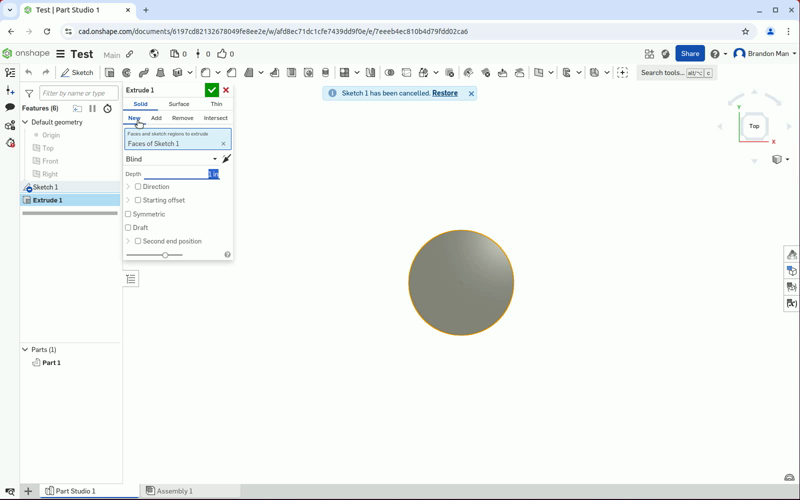
text(23.108)
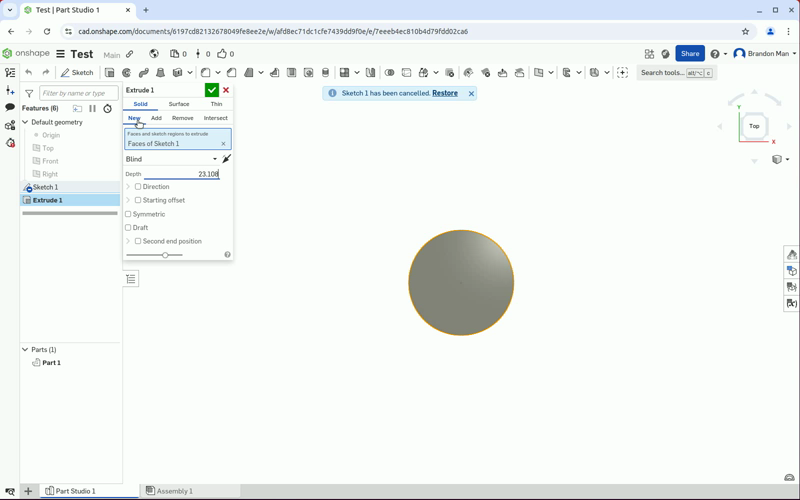
key(enter)
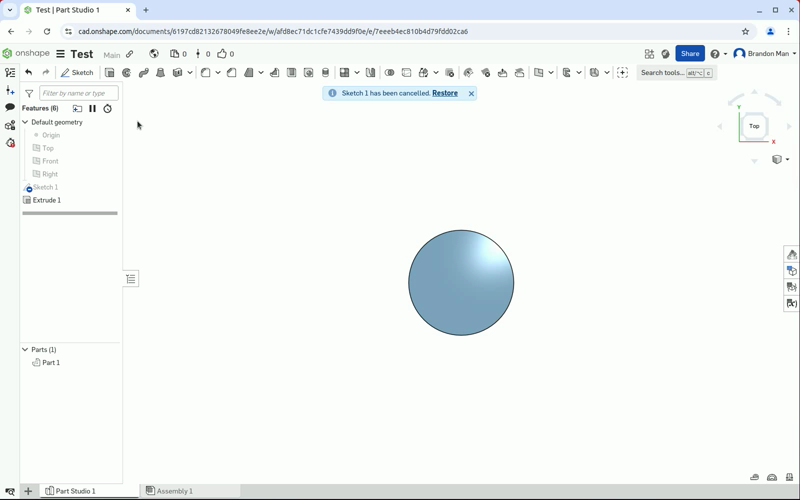
key(shift+h)
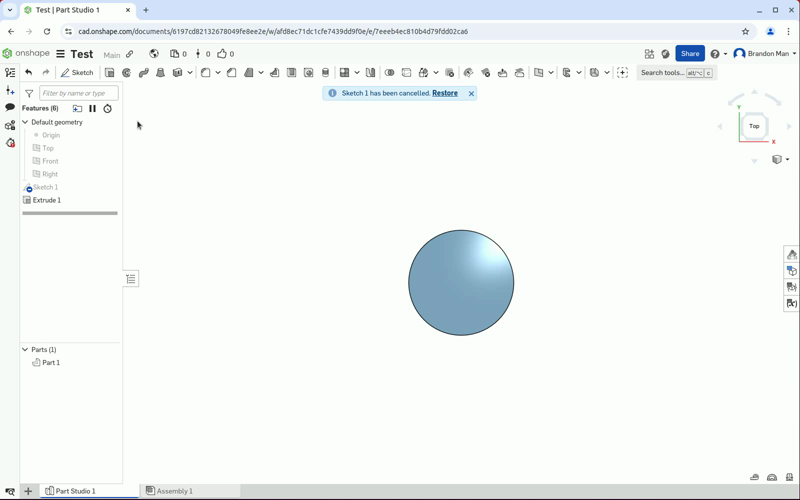
key(shift+h)
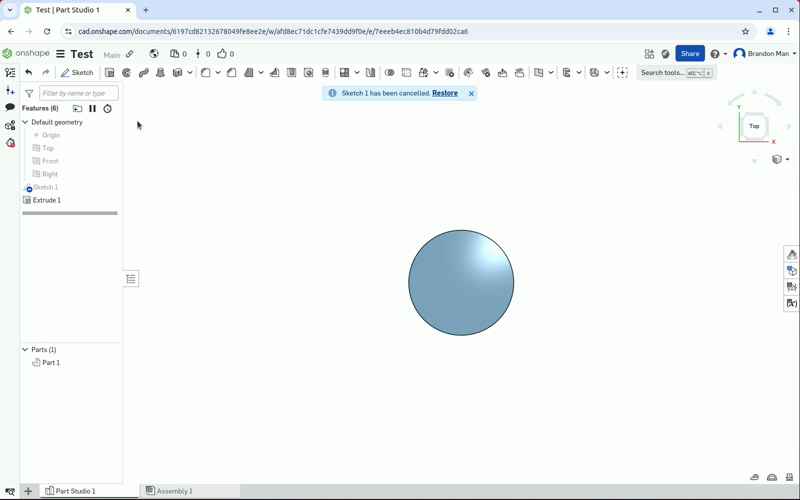
mouse_move(73, 189)
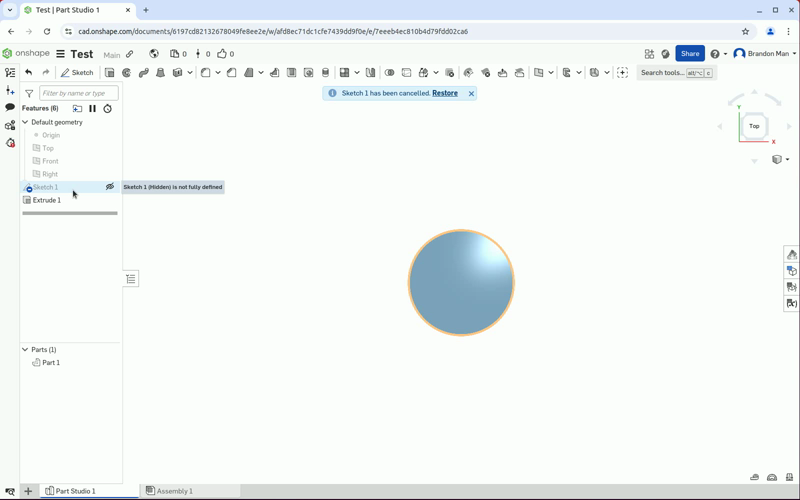
click(73, 189)
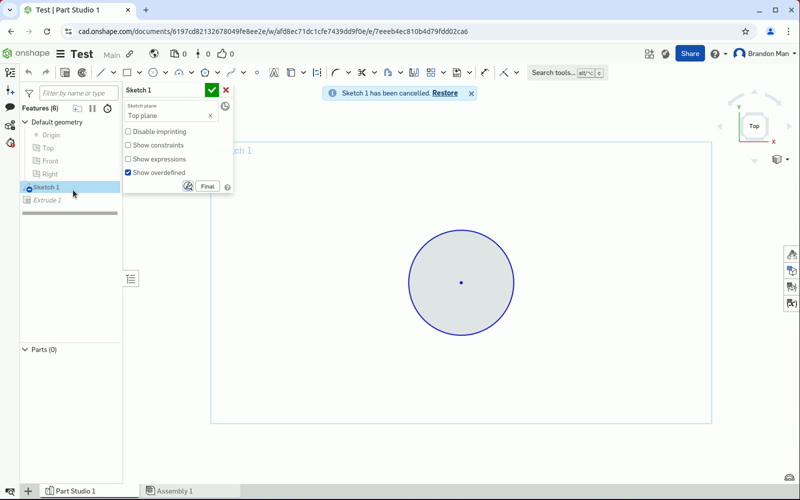
mouse_move(229, 92)
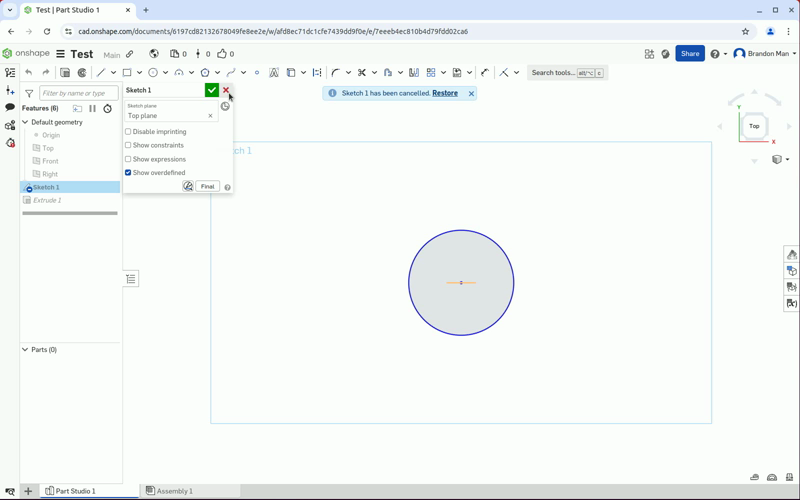
click(229, 92)
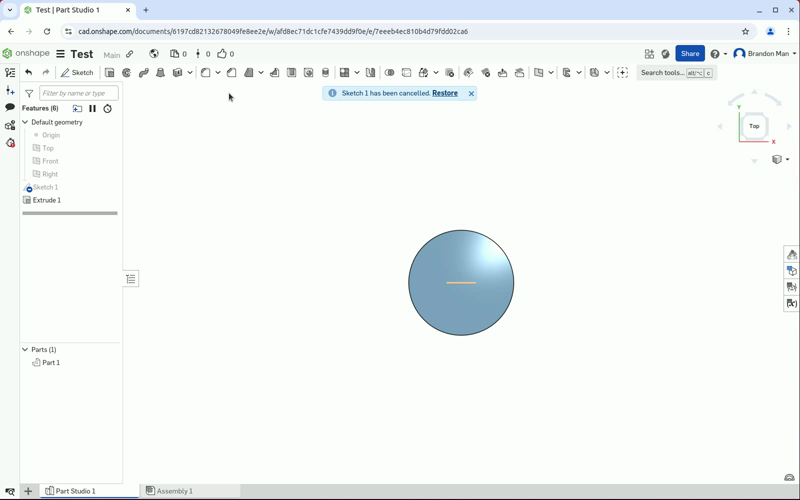
mouse_move(541, 75)
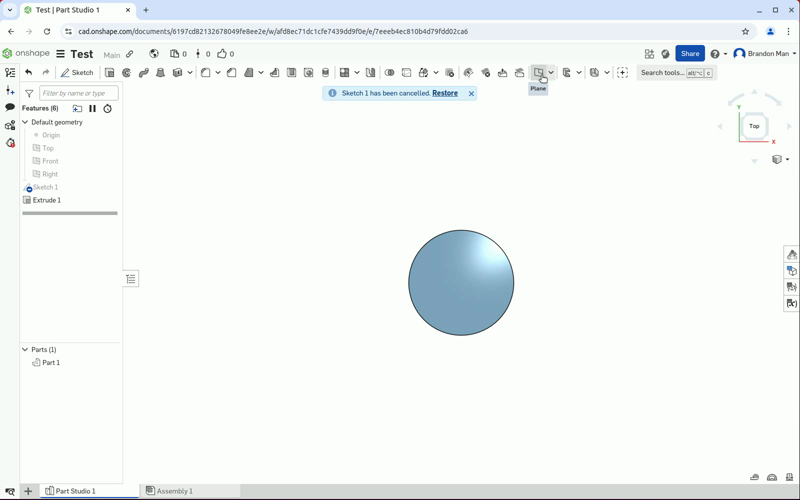
click(541, 75)
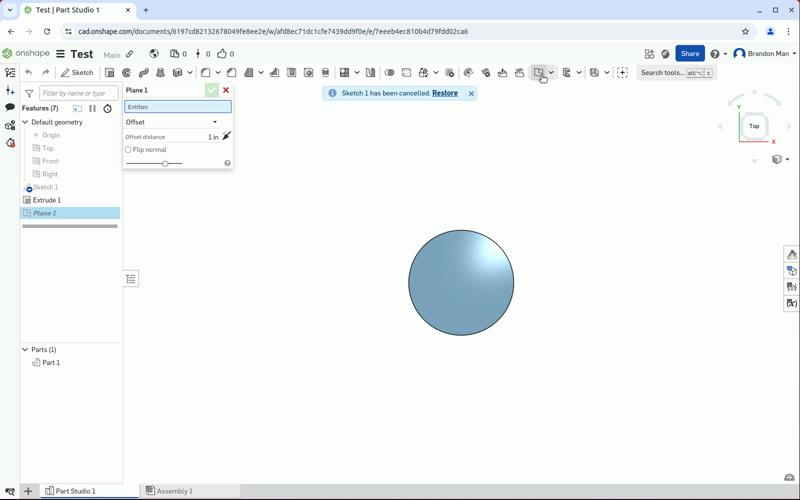
mouse_move(73, 150)
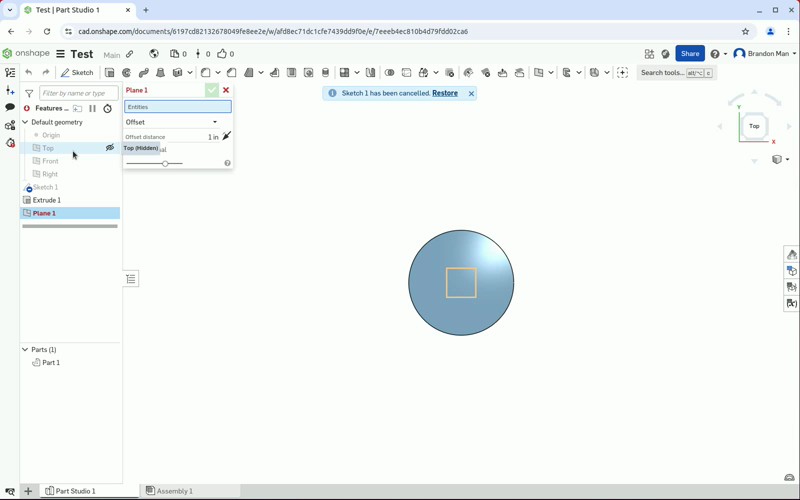
click(73, 150)
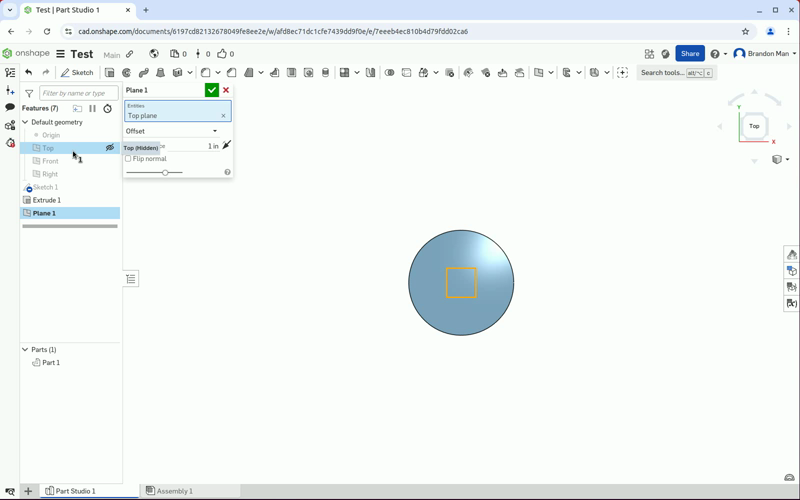
key(tab, 2)
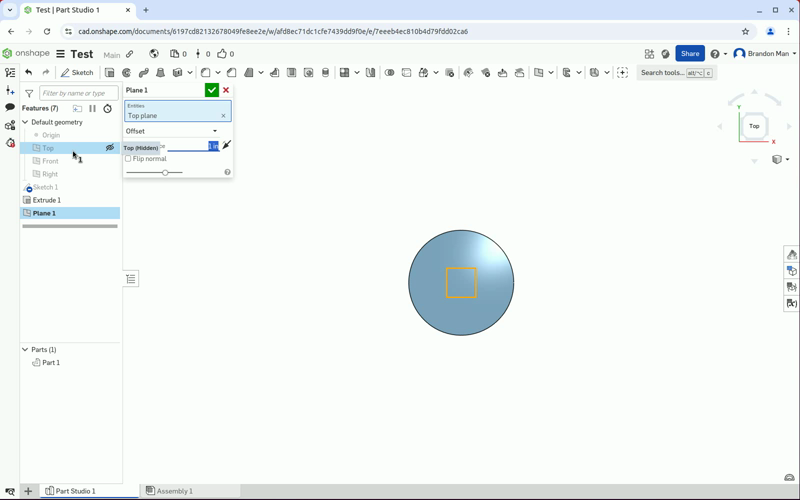
text(23.108)
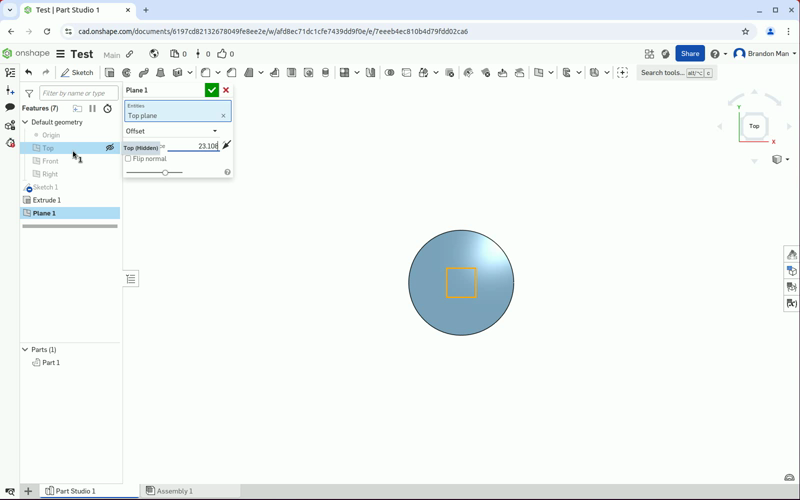
key(enter, 2)
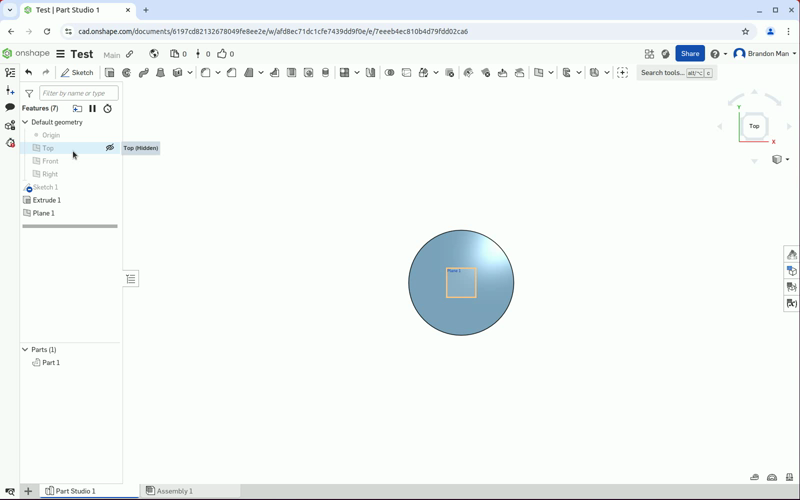
key(shift+s)
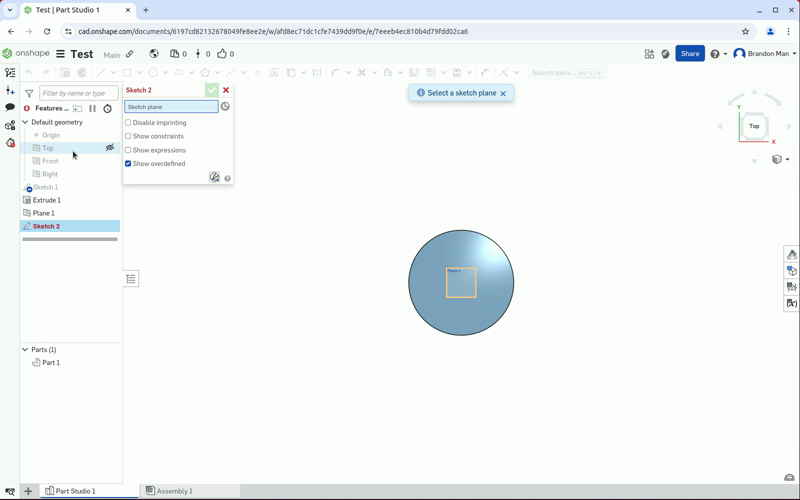
mouse_move(73, 215)
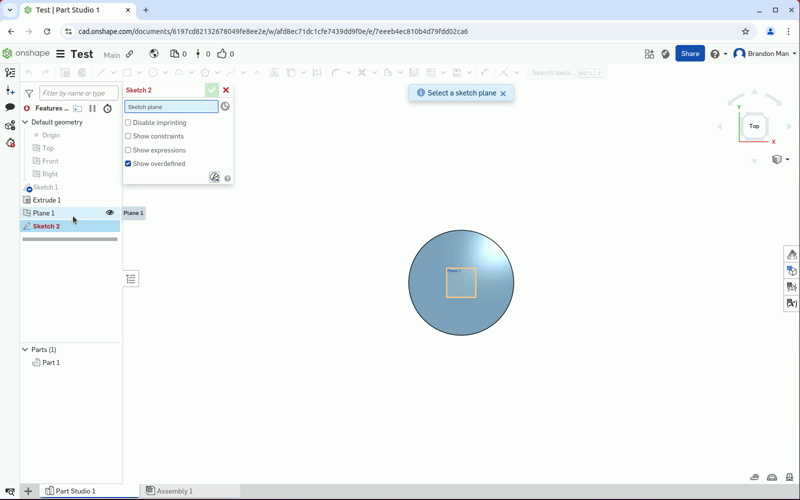
click(73, 215)
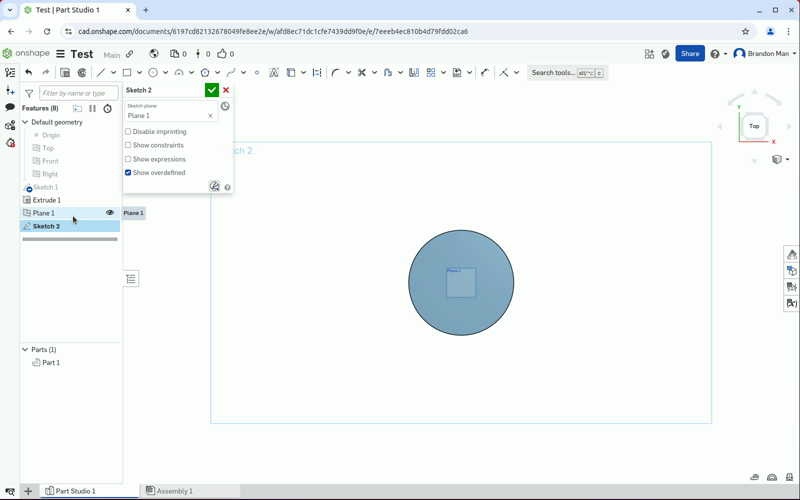
mouse_move(73, 352)
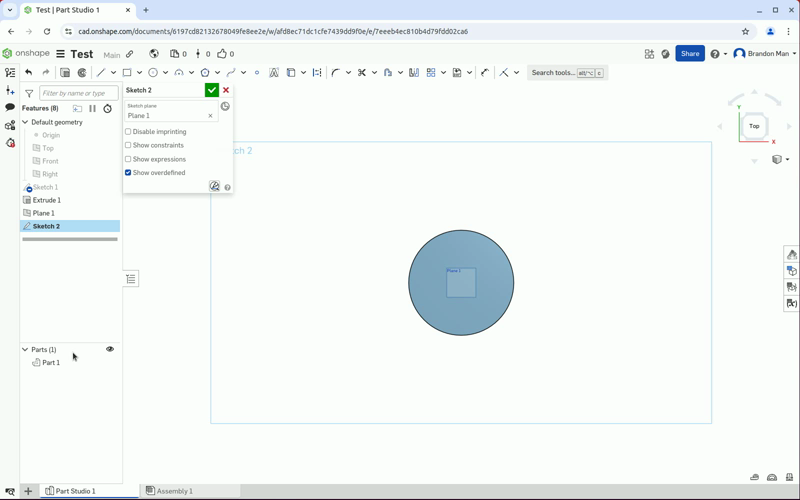
key(y)
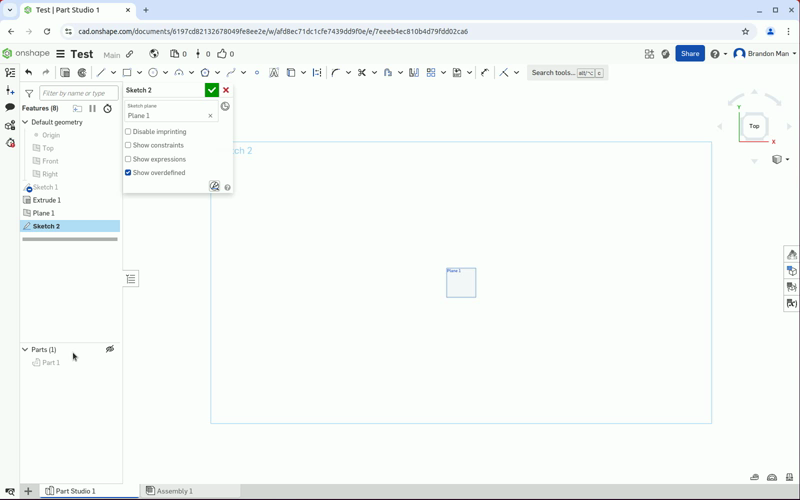
key(c)
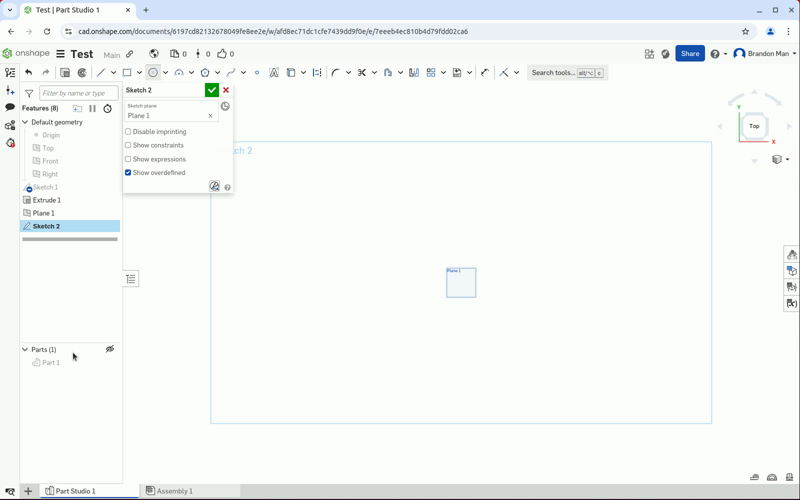
key_down(shift)
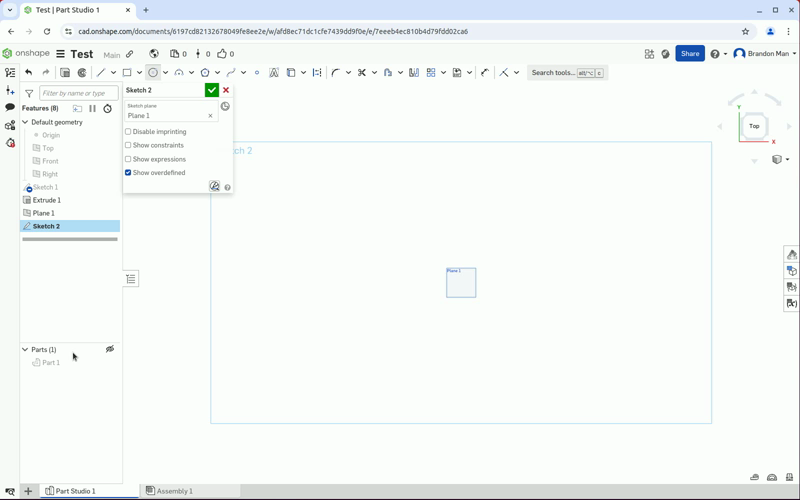
mouse_move(461, 282)
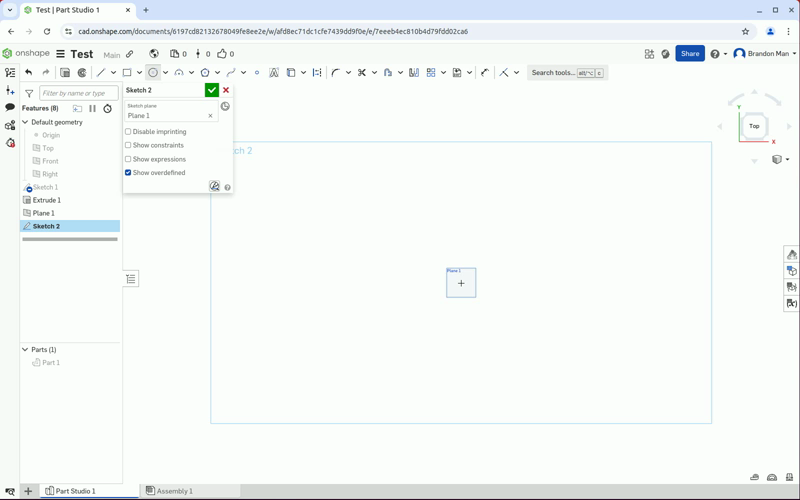
click(461, 282)
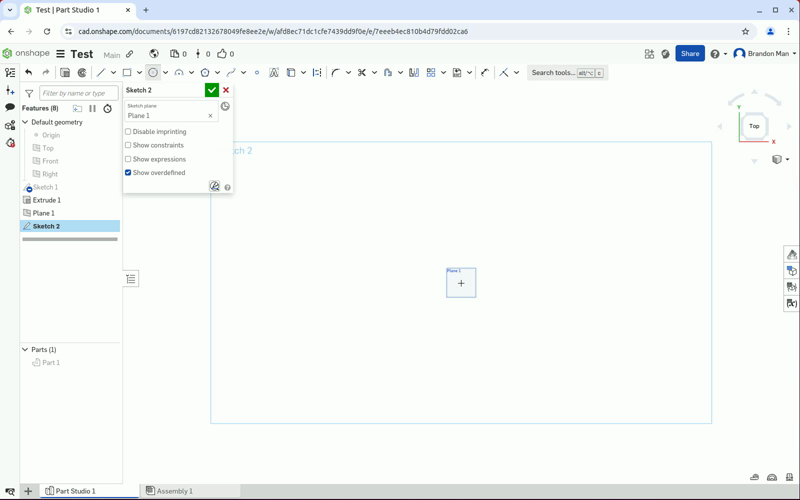
key_up(shift)
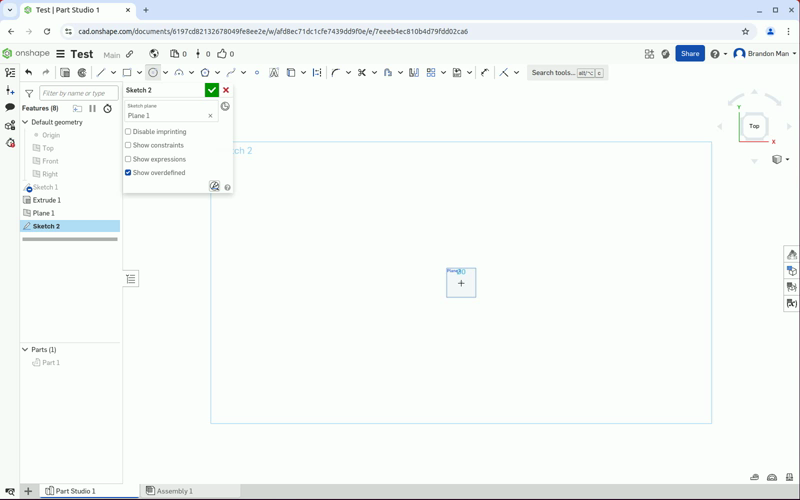
mouse_move(513, 282)
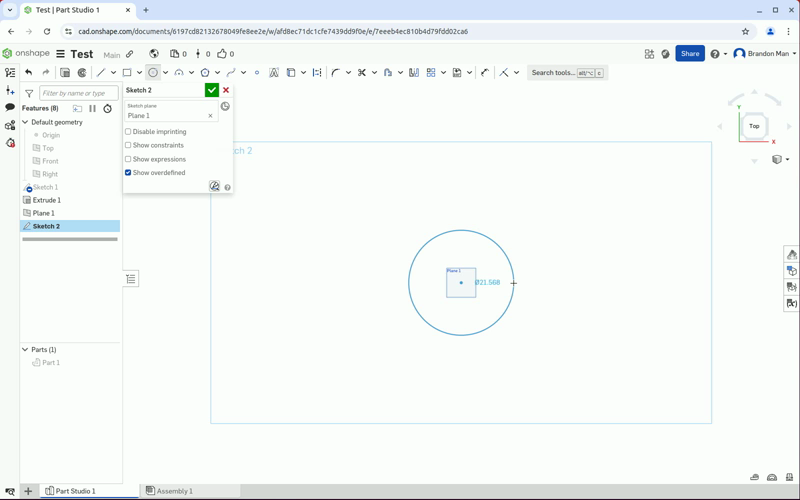
click(513, 282)
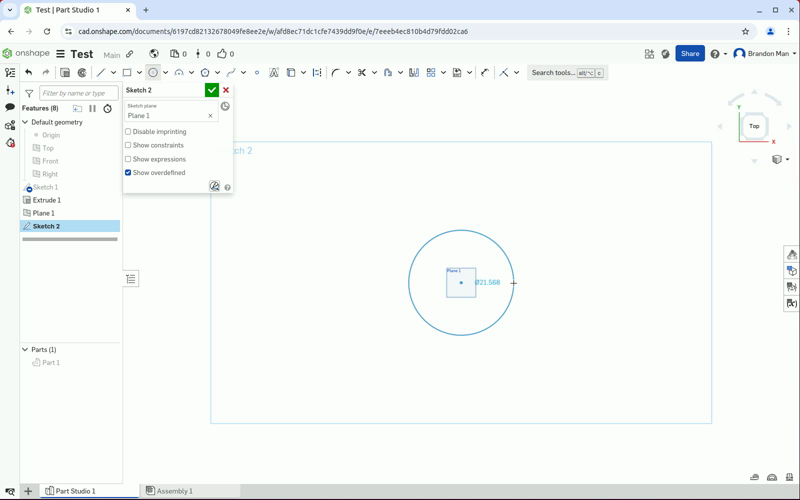
key(esc)
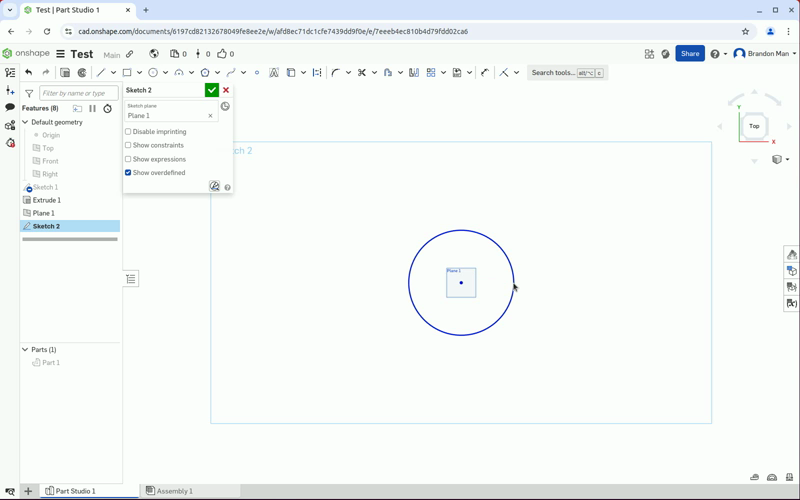
key(c)
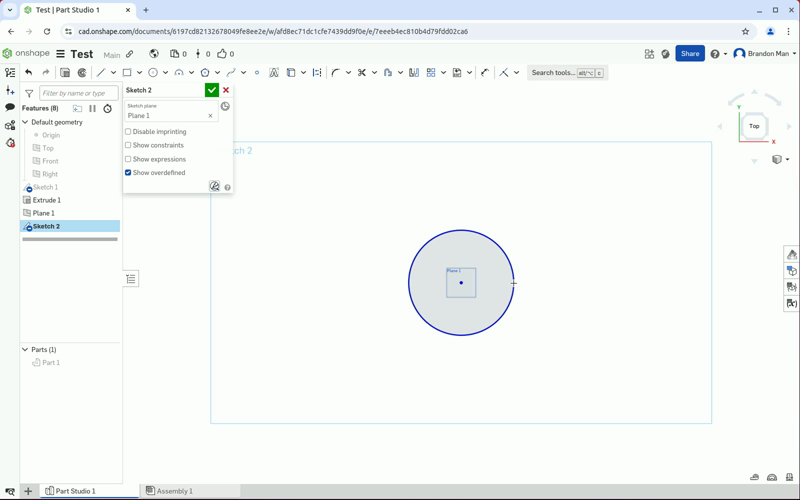
key_down(shift)
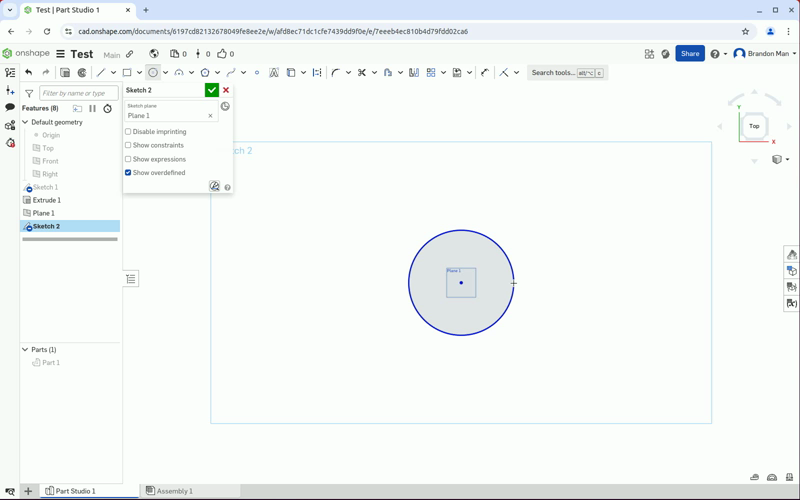
mouse_move(461, 282)
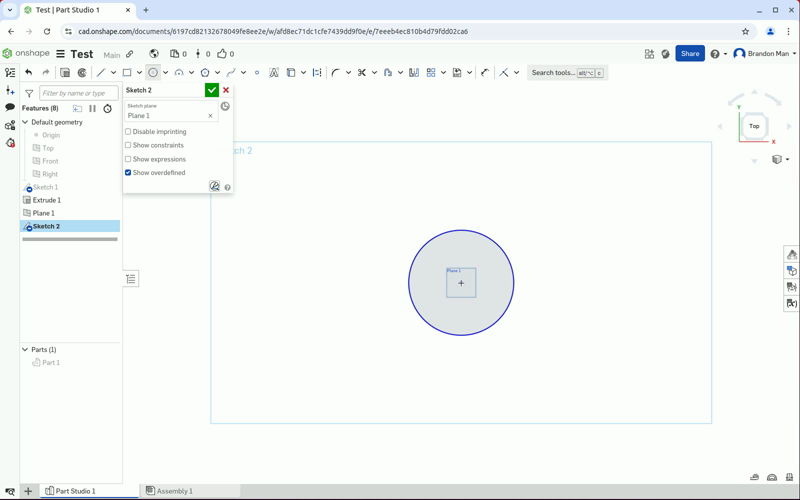
click(461, 282)
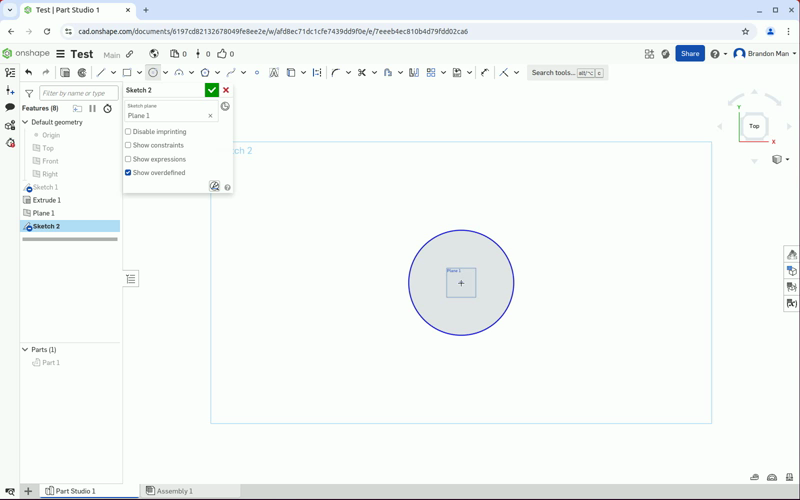
key_up(shift)
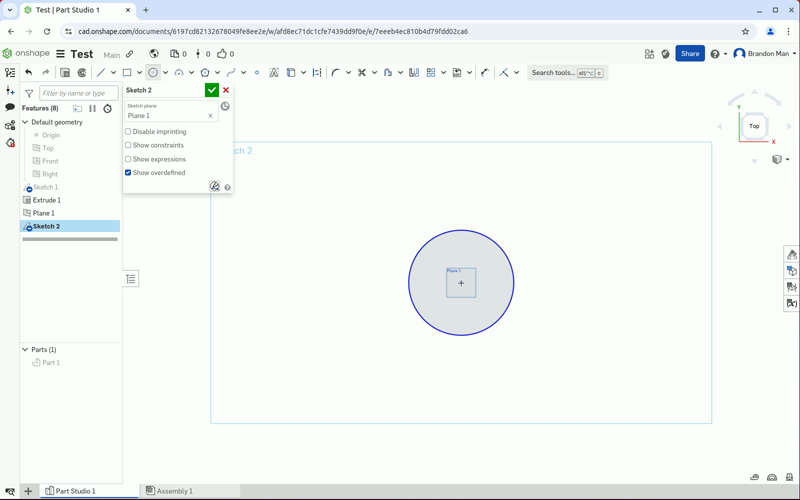
mouse_move(492, 282)
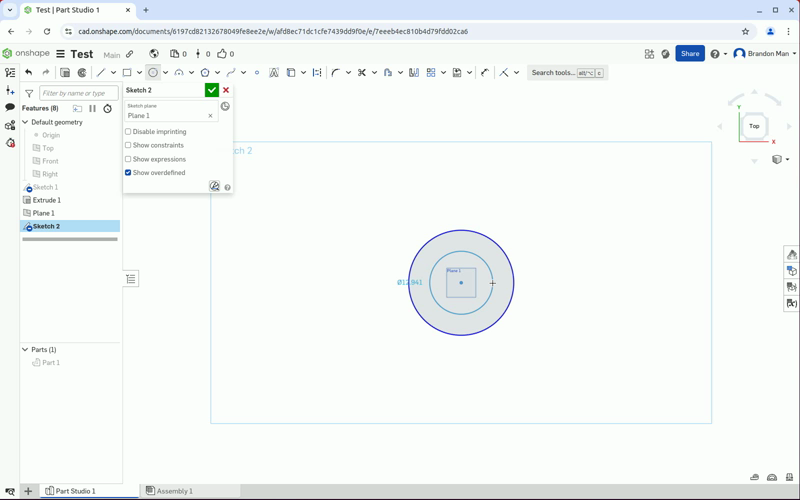
click(492, 282)
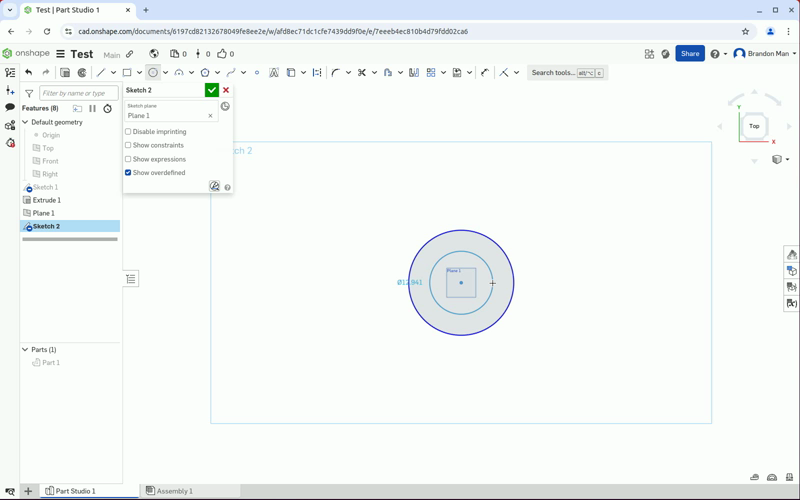
key(esc)
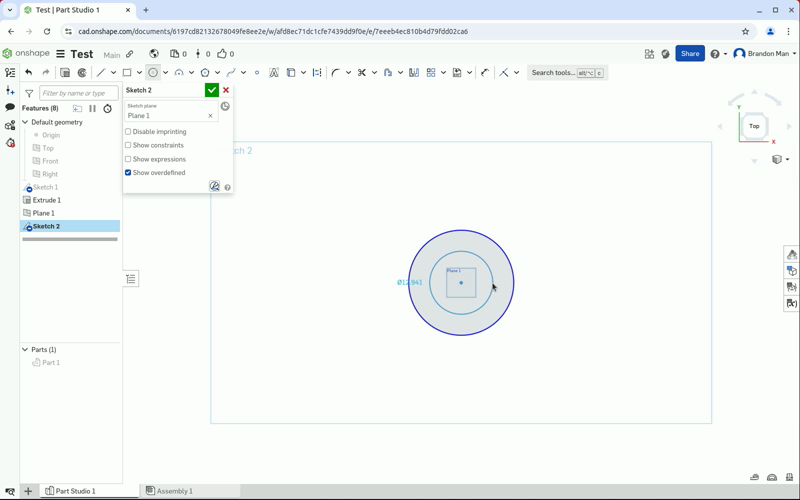
mouse_move(438, 317)
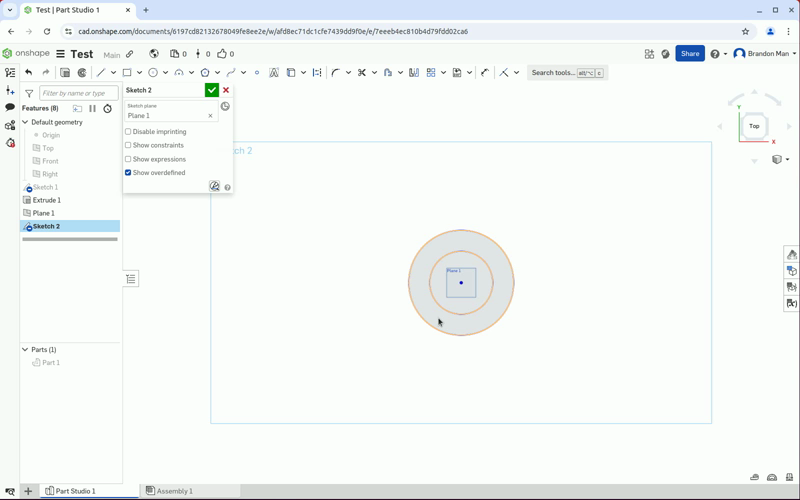
click(438, 317)
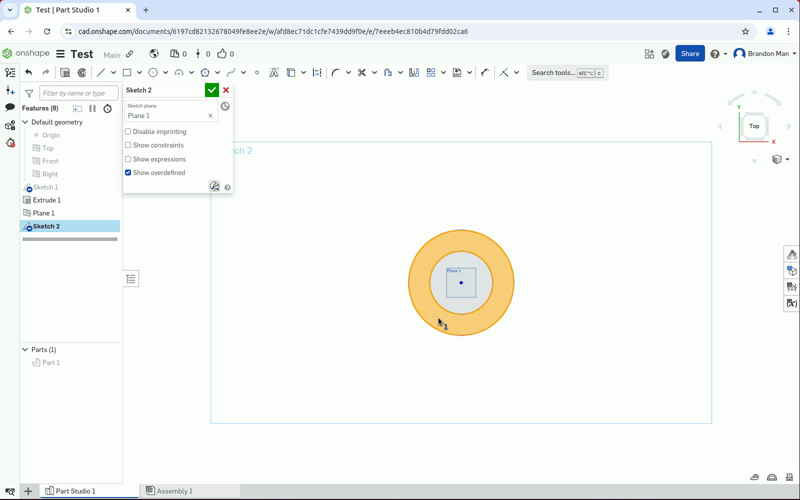
mouse_move(73, 352)
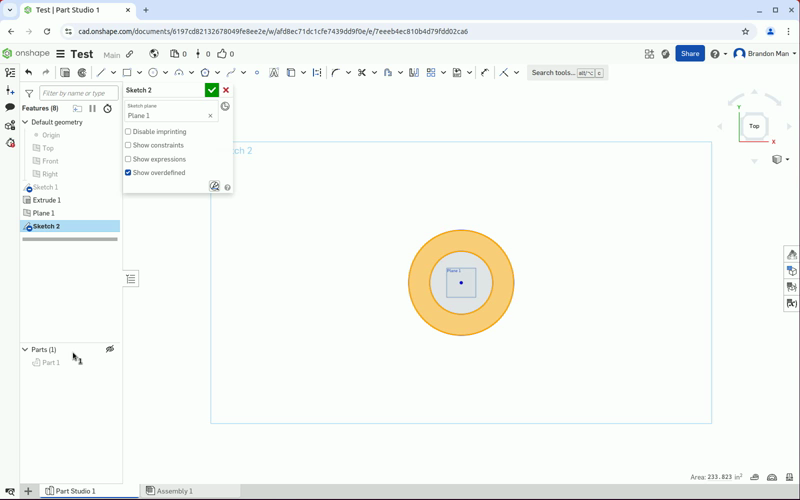
key(shift+y)
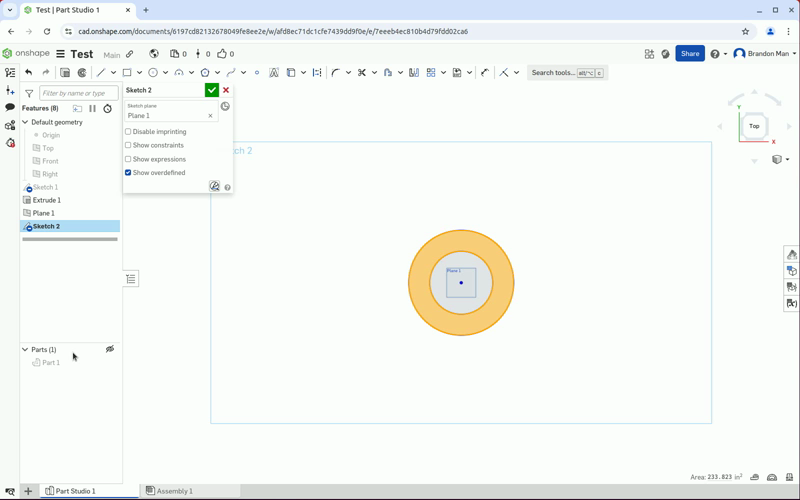
key(shift+e)
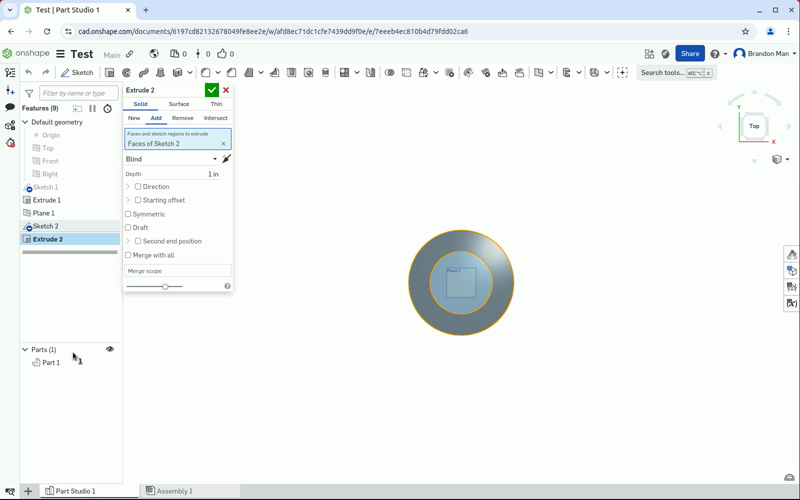
mouse_move(143, 106)
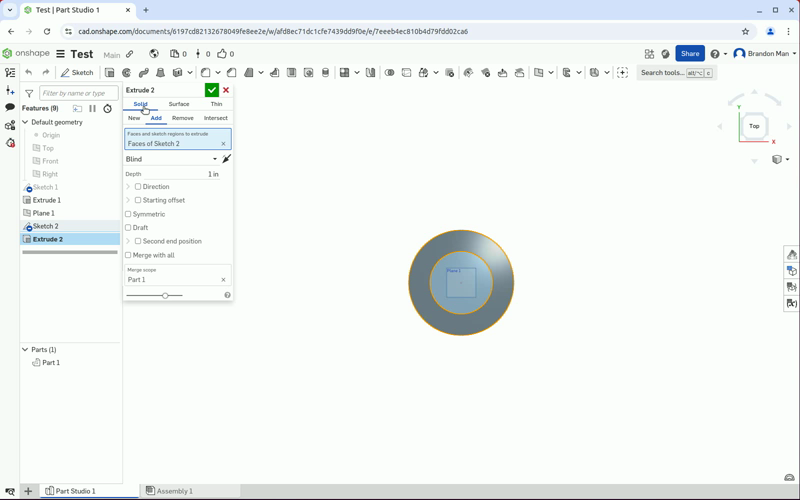
click(143, 106)
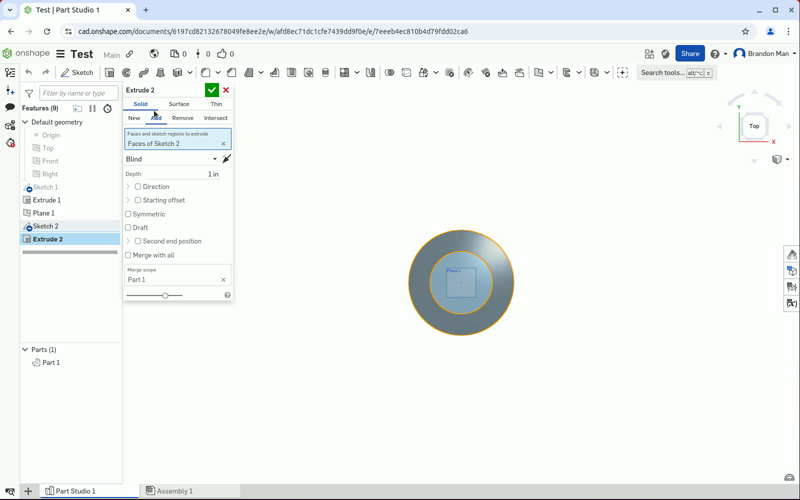
mouse_move(186, 120)
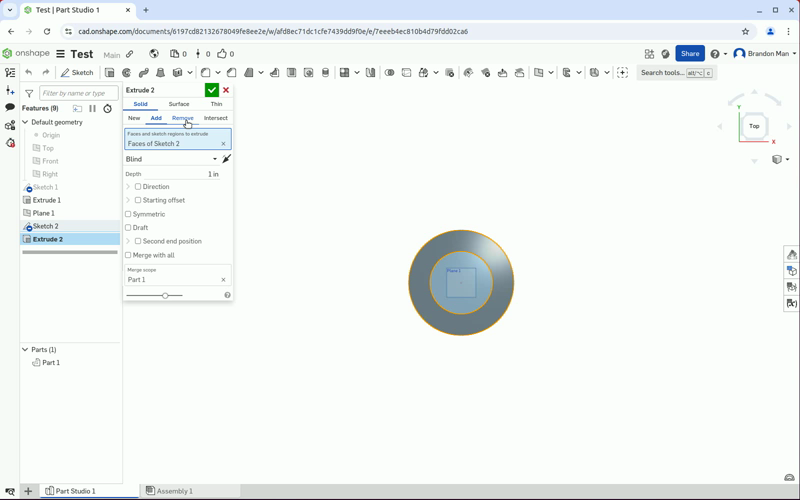
click(186, 120)
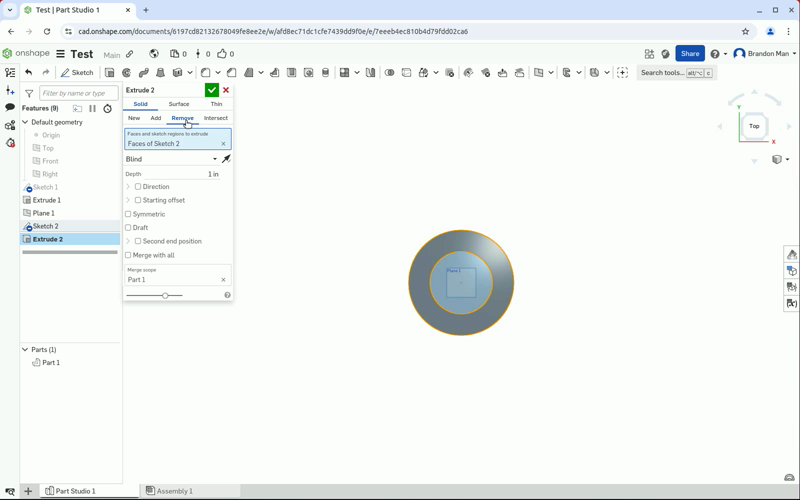
key(tab, 4)
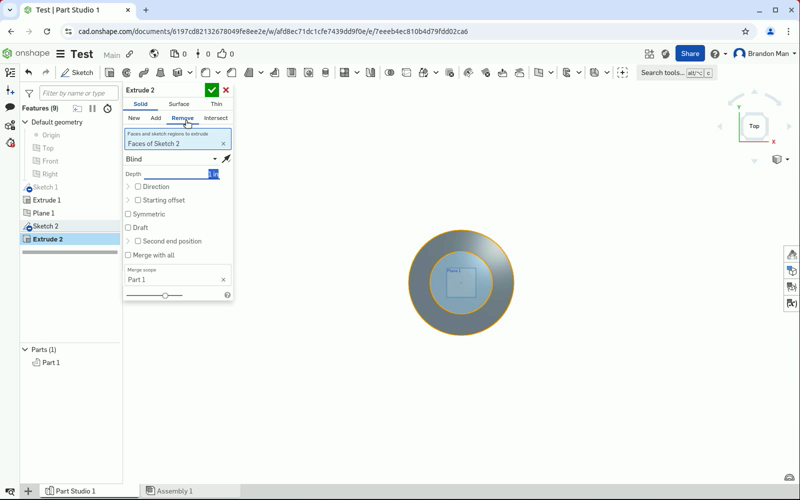
text(20.46)
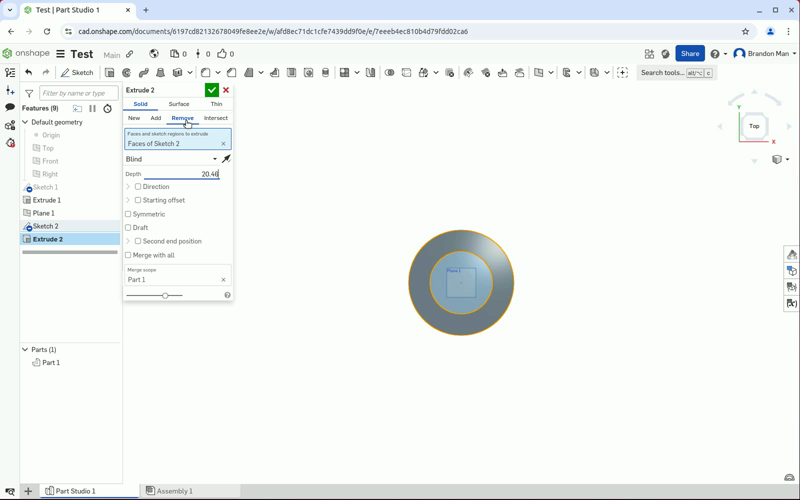
key(tab, 6)
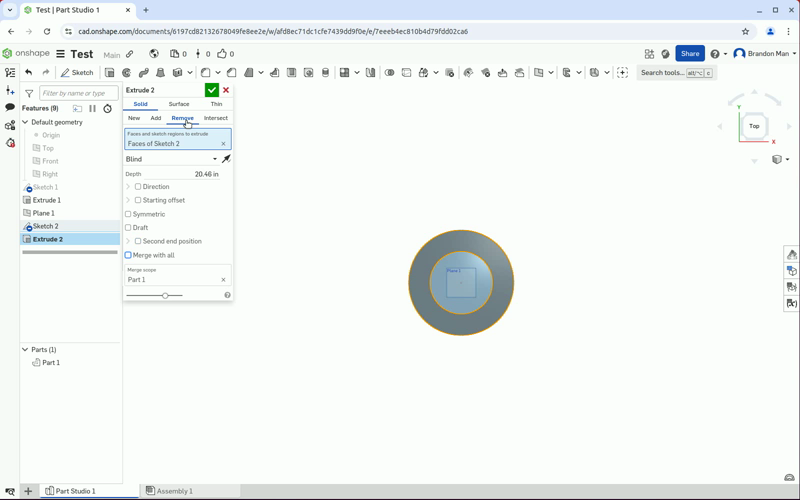
key(space)
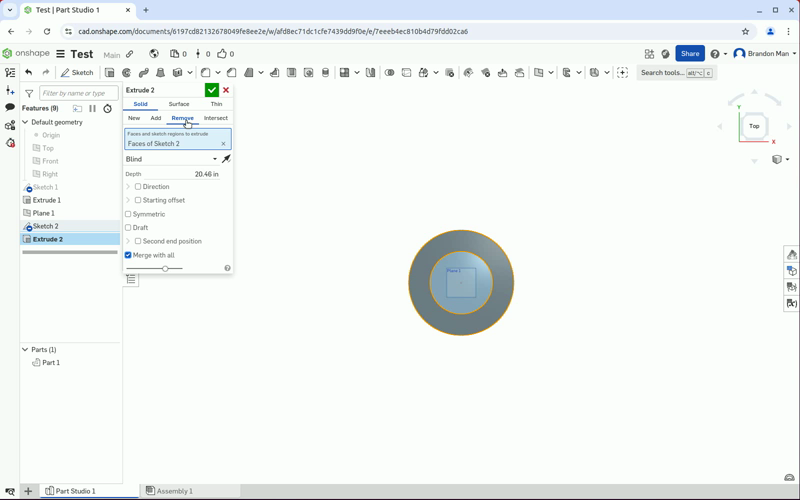
key(enter)
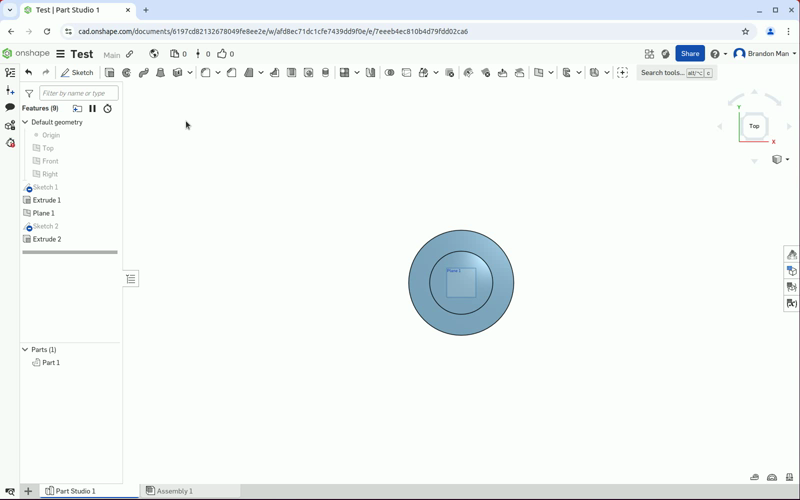
key(shift+h)
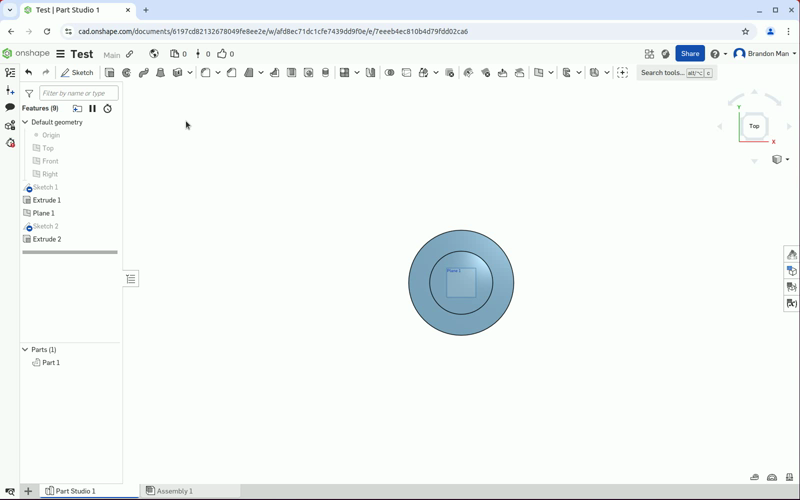
key(shift+h)
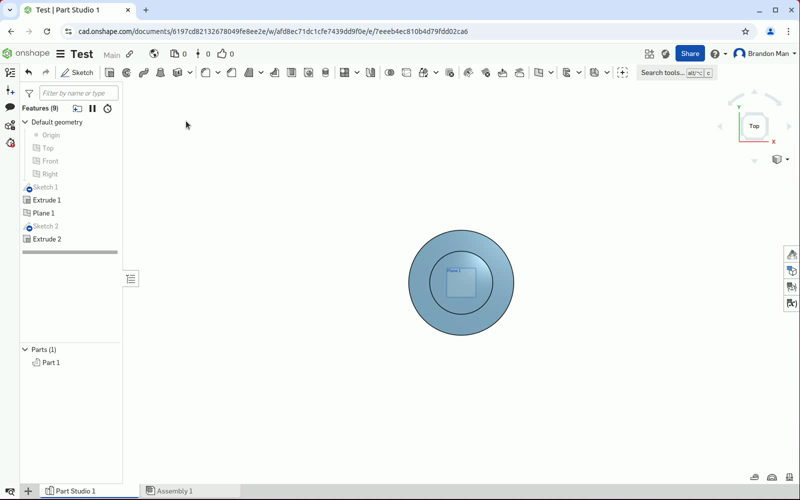
mouse_move(73, 189)
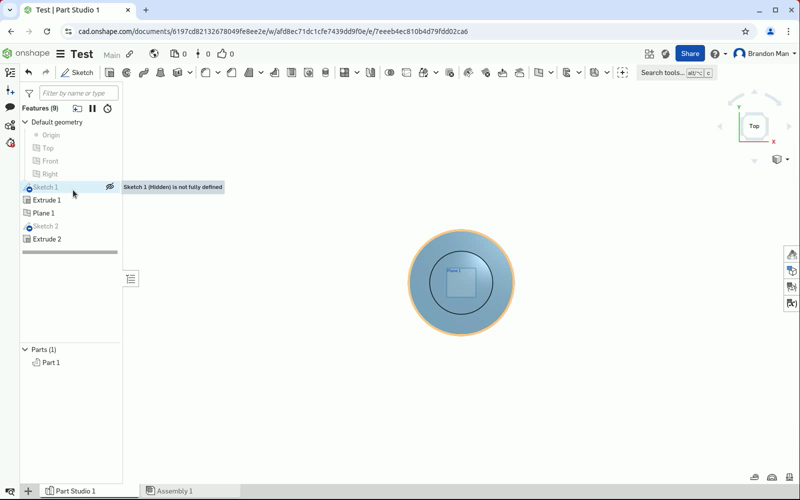
click(73, 189)
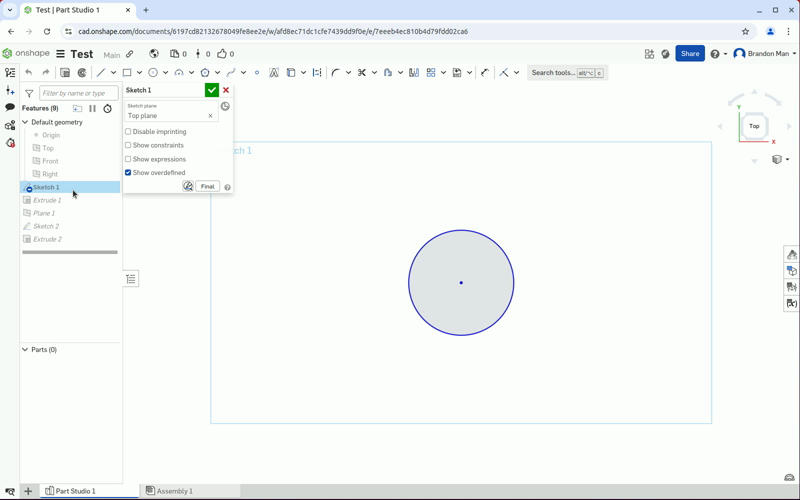
mouse_move(229, 92)
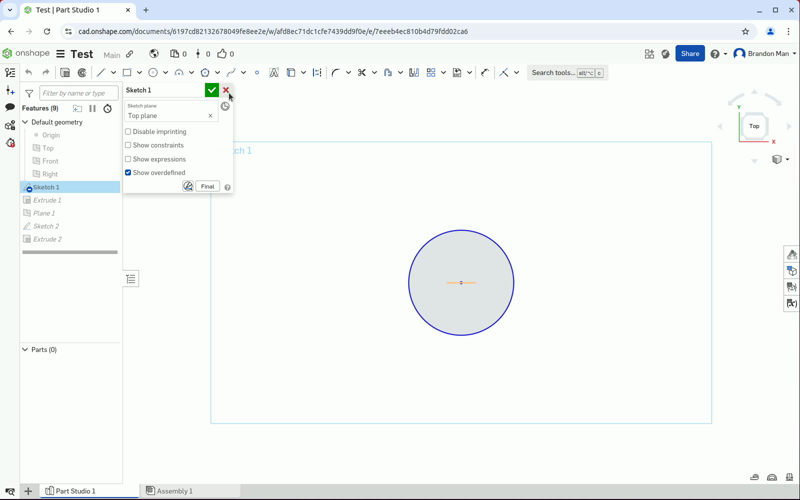
click(229, 92)
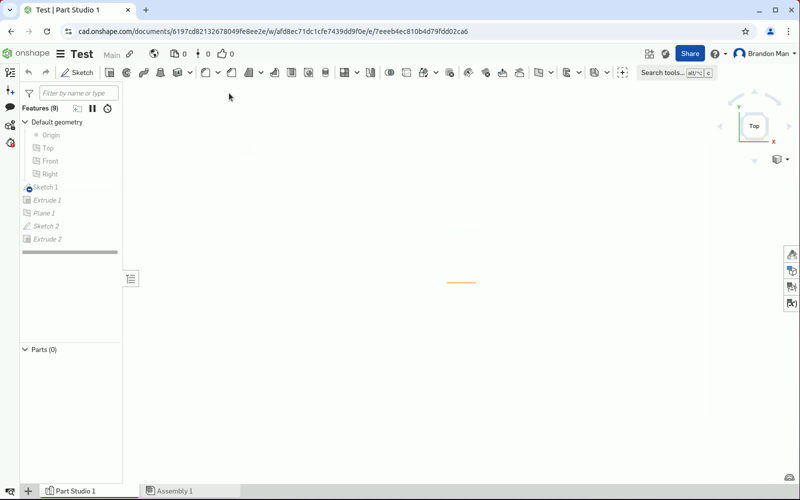
key(shift+s)
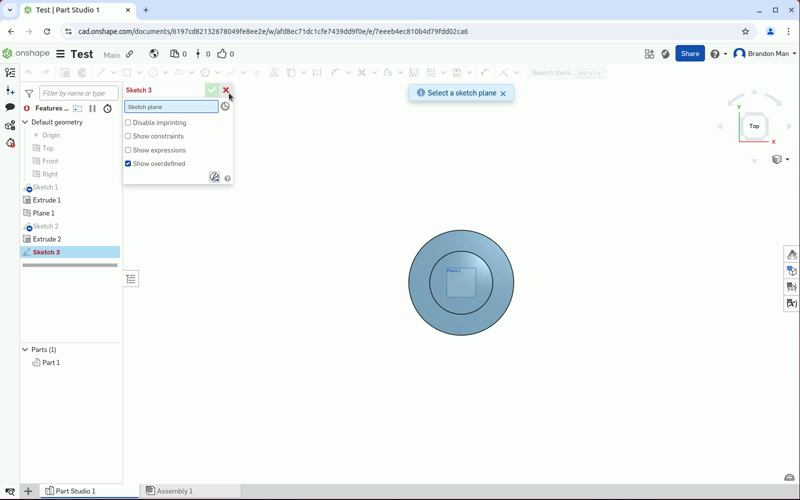
mouse_move(73, 215)
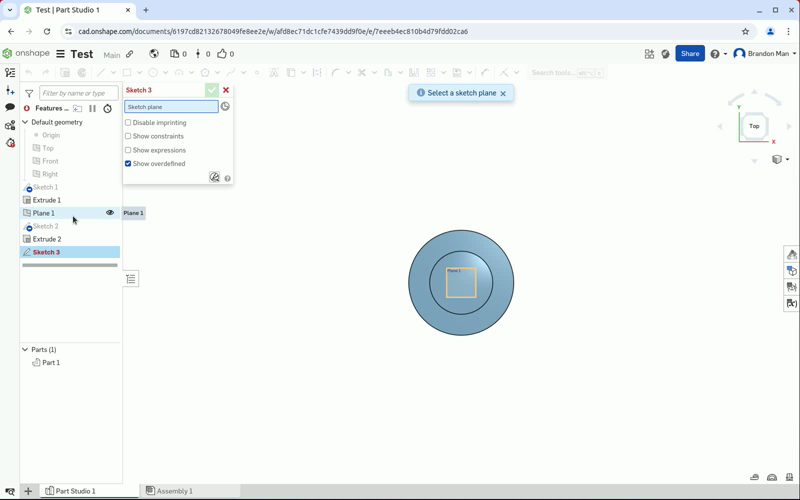
click(73, 215)
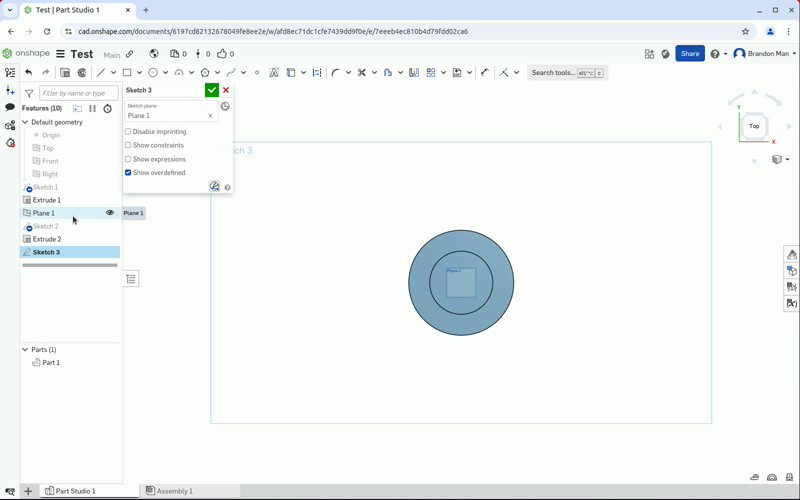
mouse_move(73, 352)
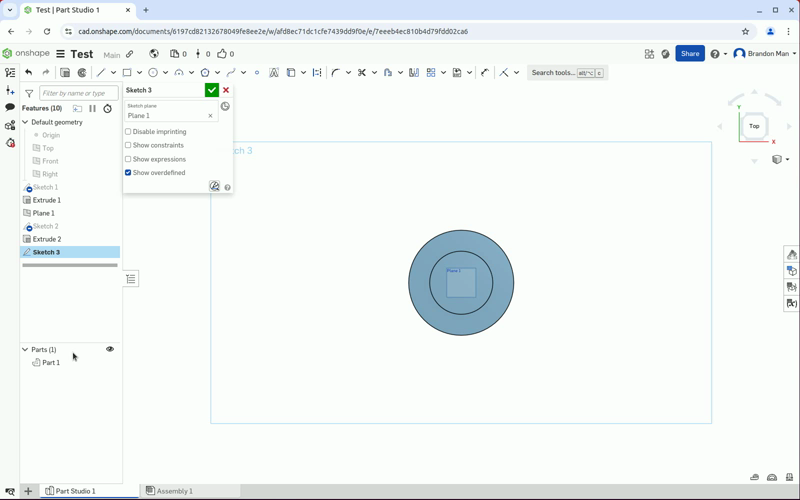
key(y)
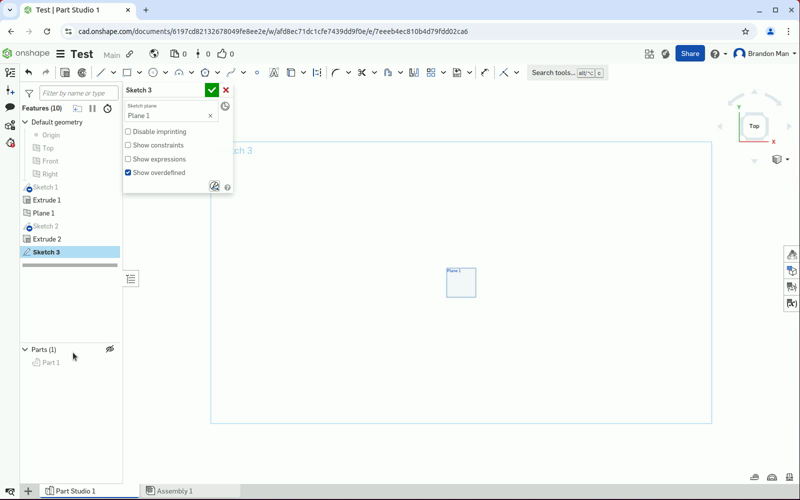
key(c)
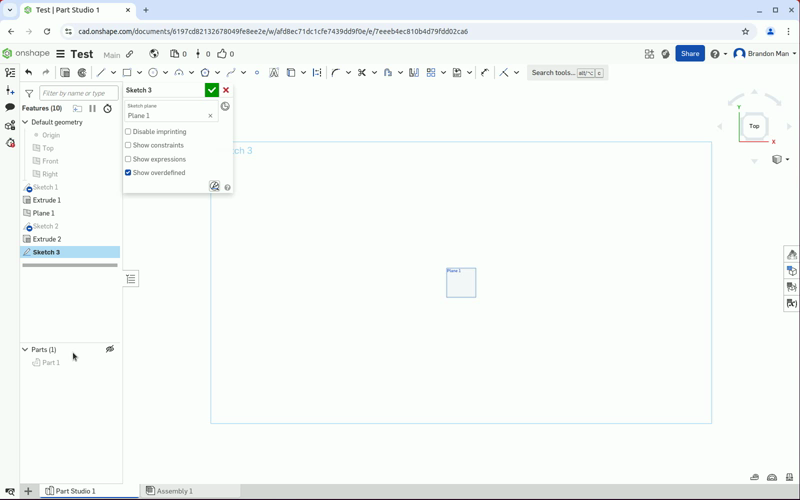
key_down(shift)
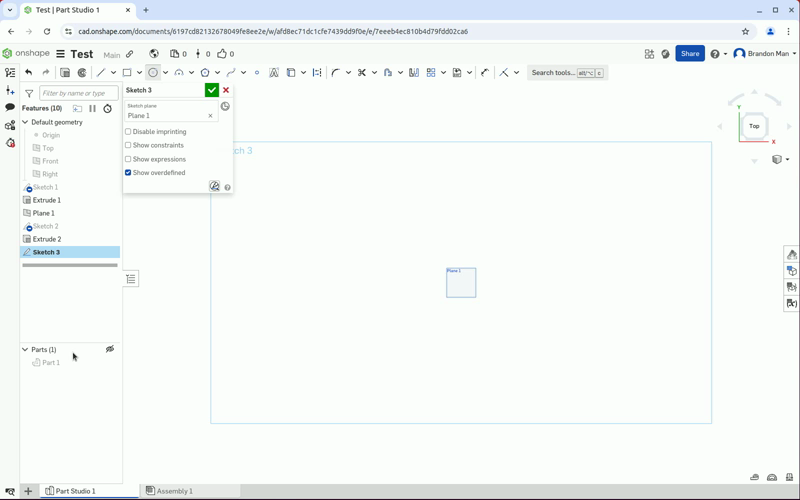
mouse_move(461, 282)
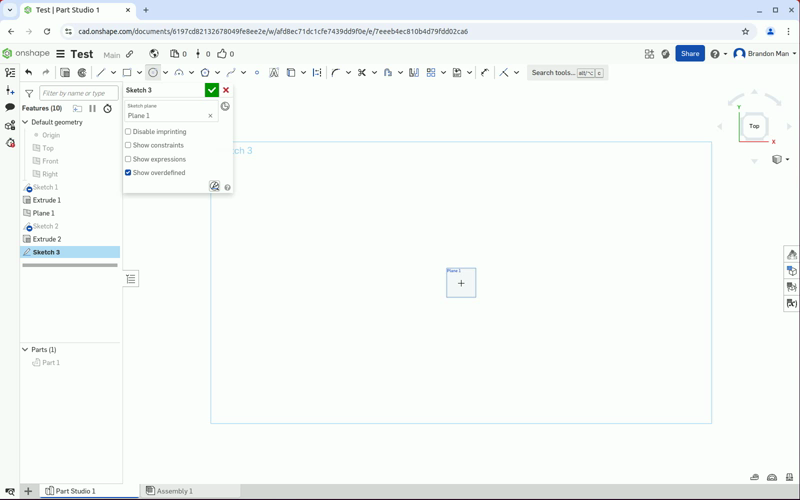
click(461, 282)
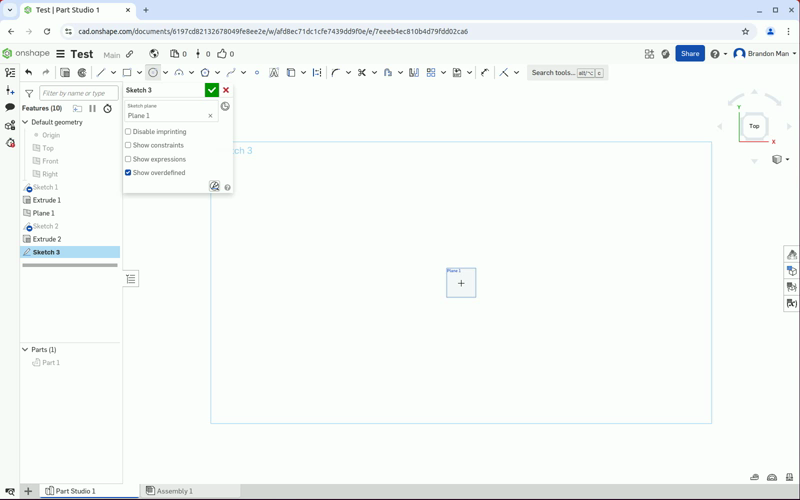
key_up(shift)
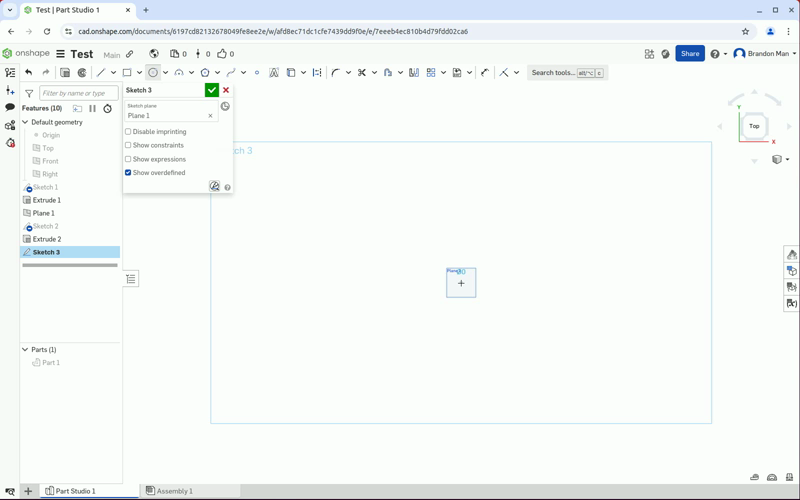
mouse_move(487, 282)
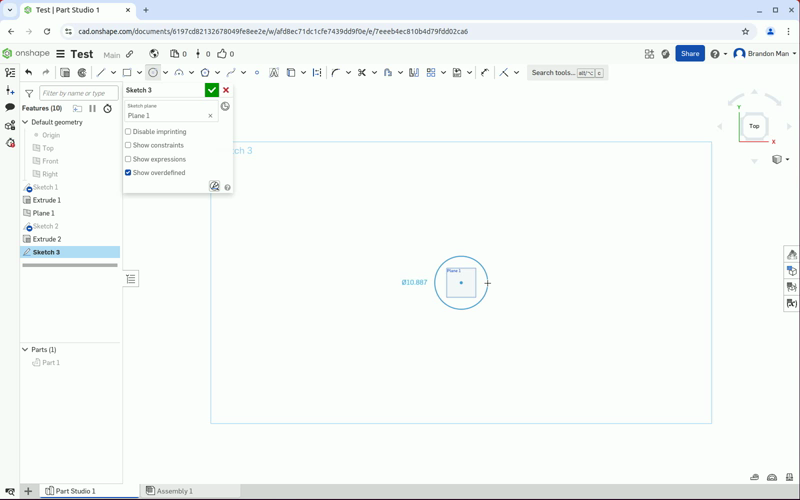
click(487, 282)
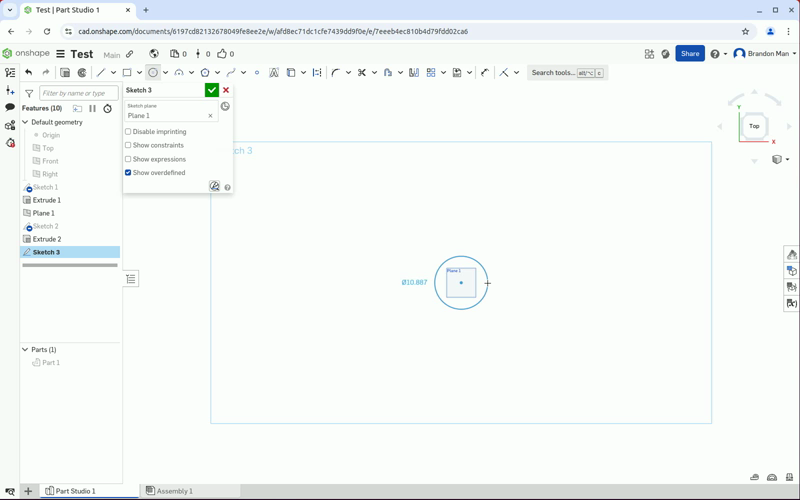
key(esc)
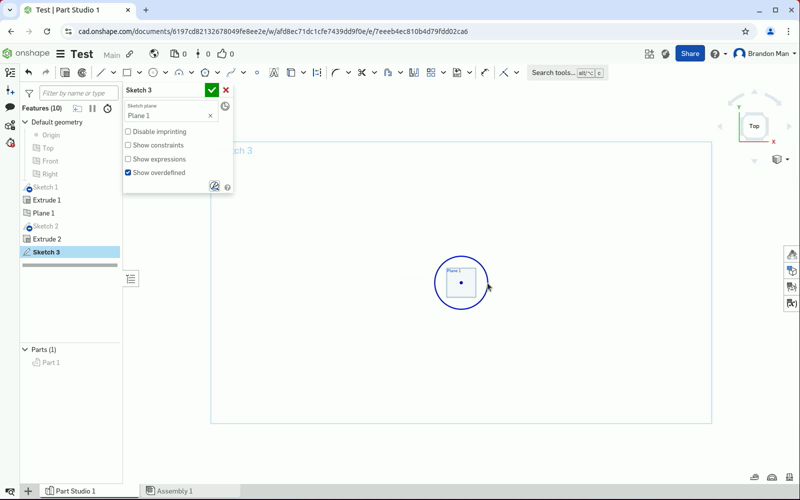
mouse_move(465, 289)
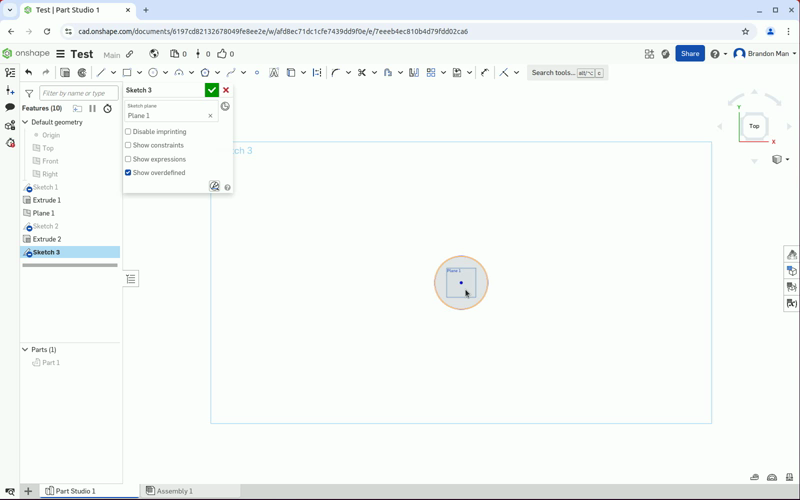
click(465, 289)
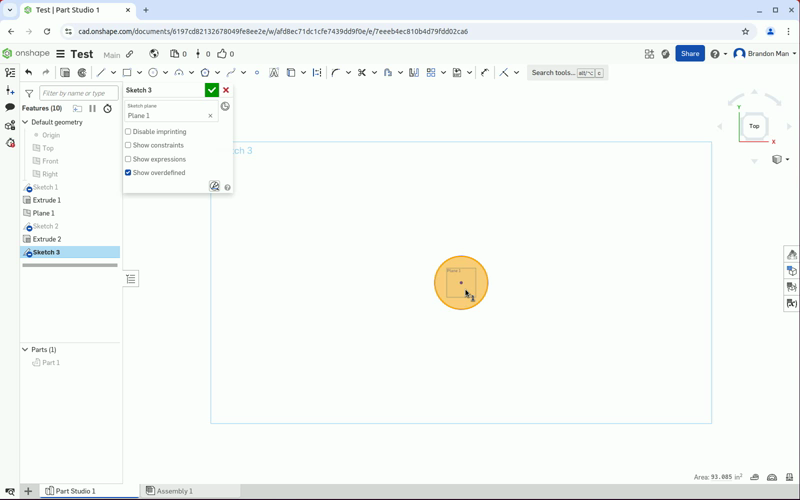
mouse_move(73, 352)
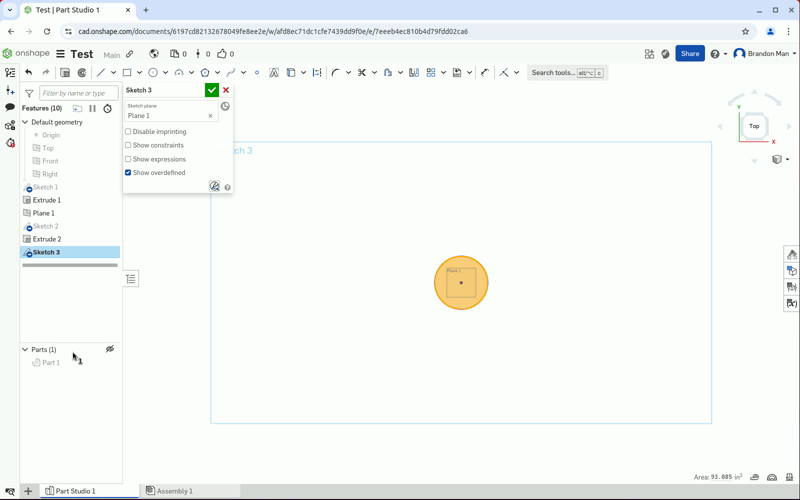
key(shift+y)
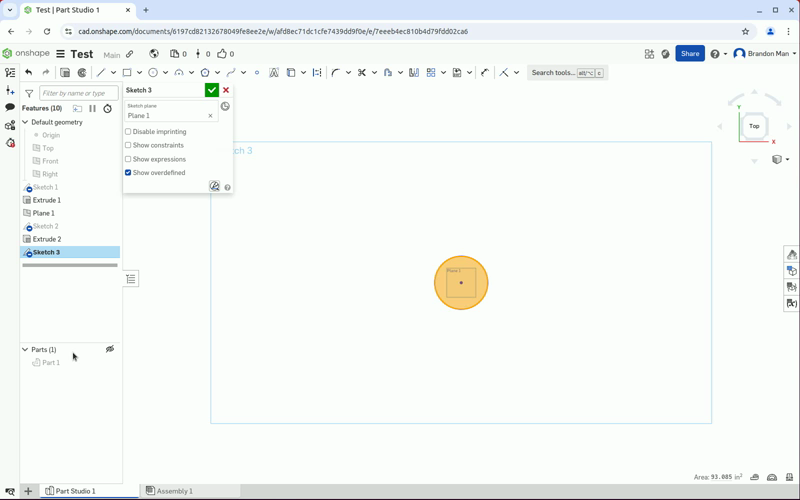
key(shift+e)
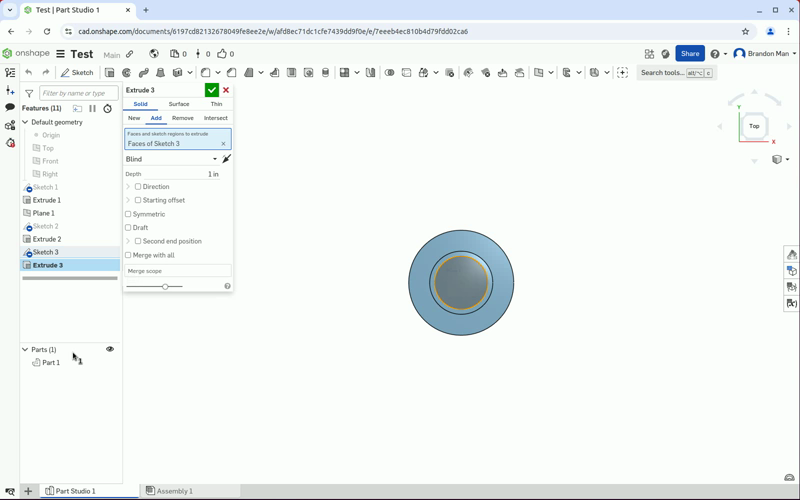
mouse_move(143, 106)
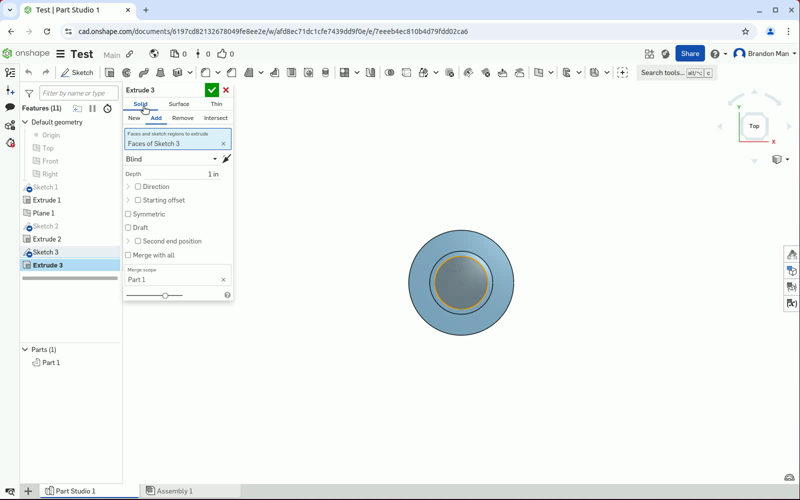
click(143, 106)
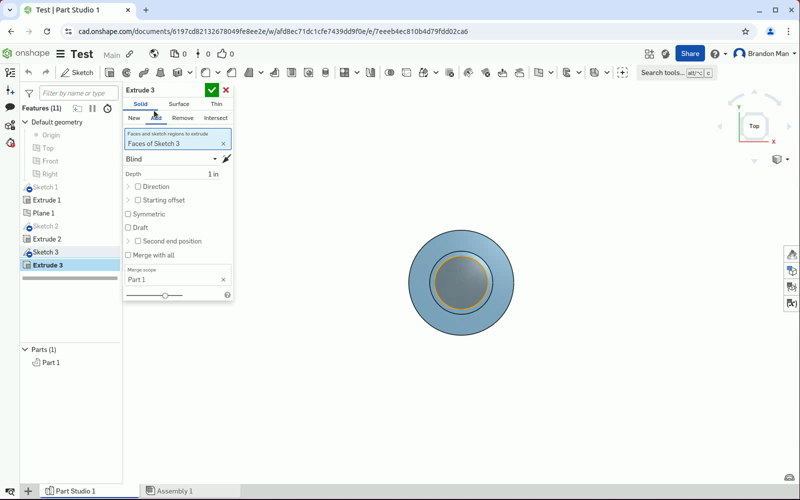
mouse_move(186, 120)
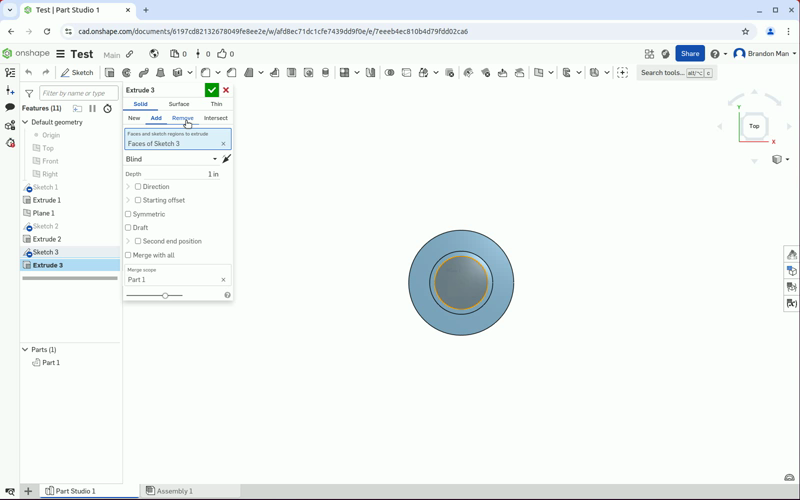
click(186, 120)
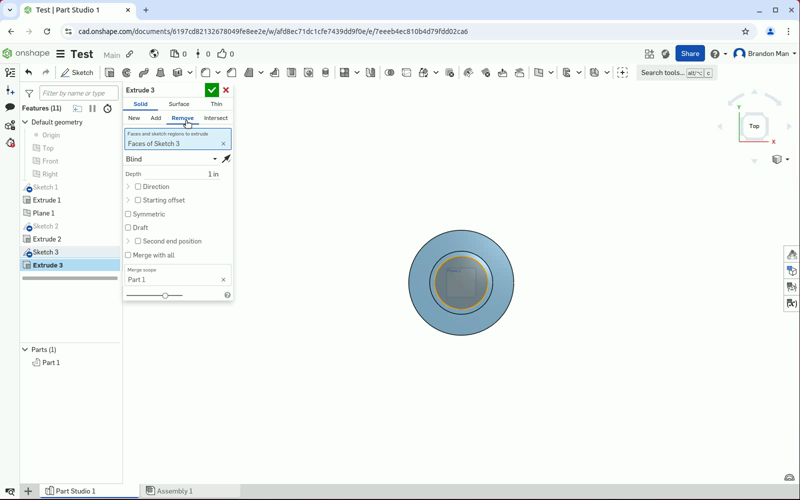
key(tab, 4)
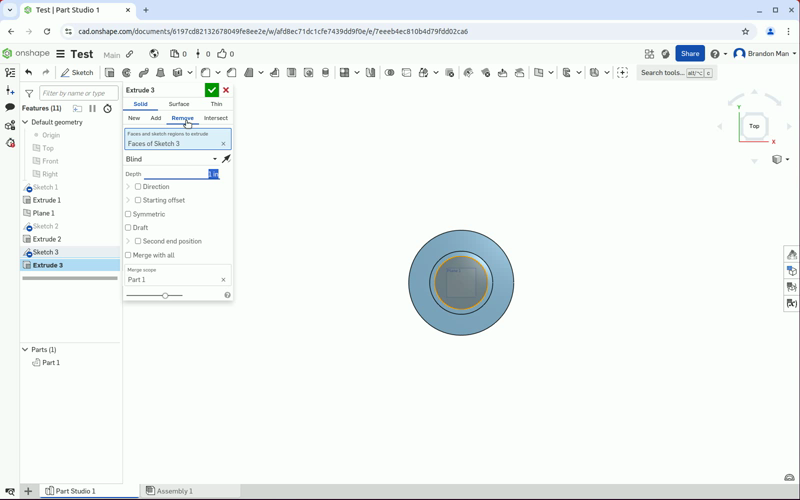
text(23.108)
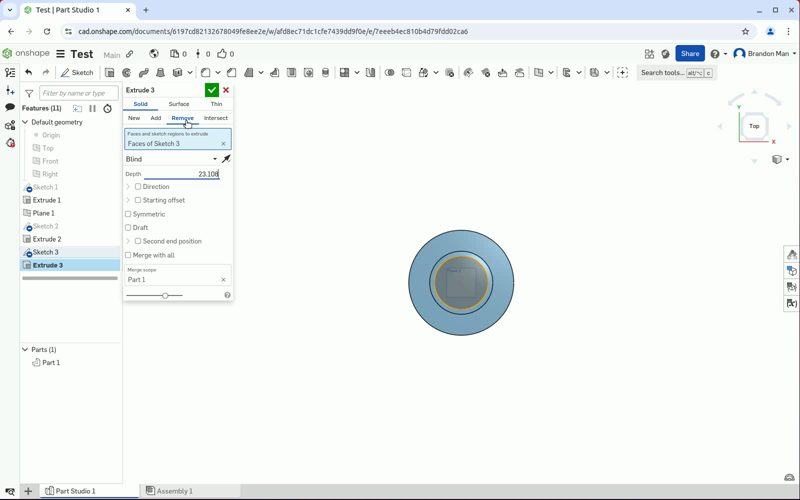
key(tab, 6)
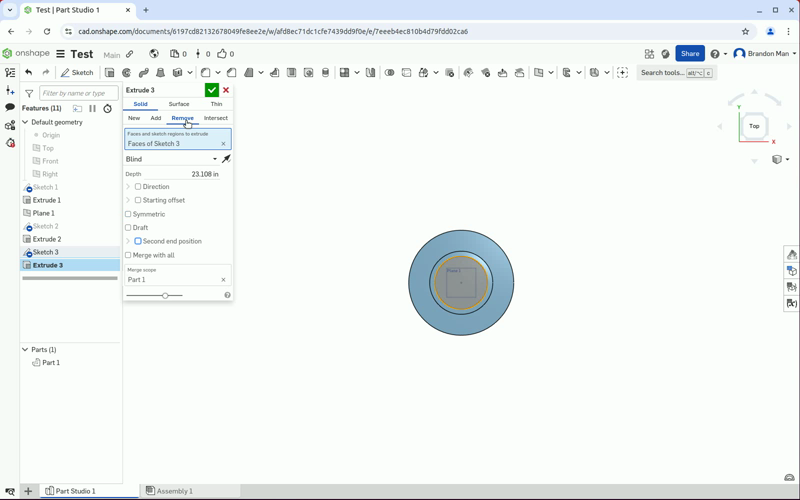
key(space)
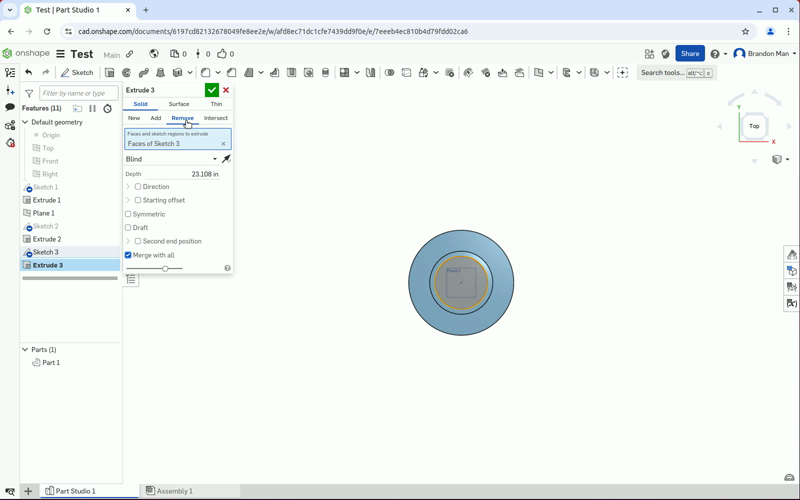
key(enter)
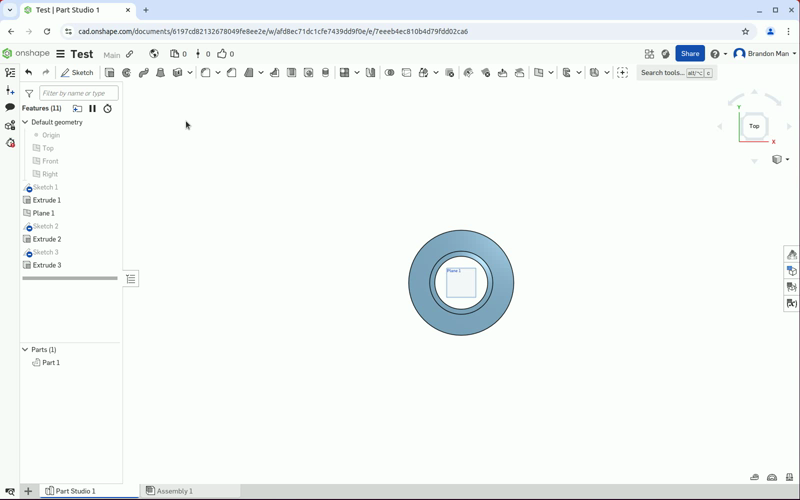
key(shift+h)
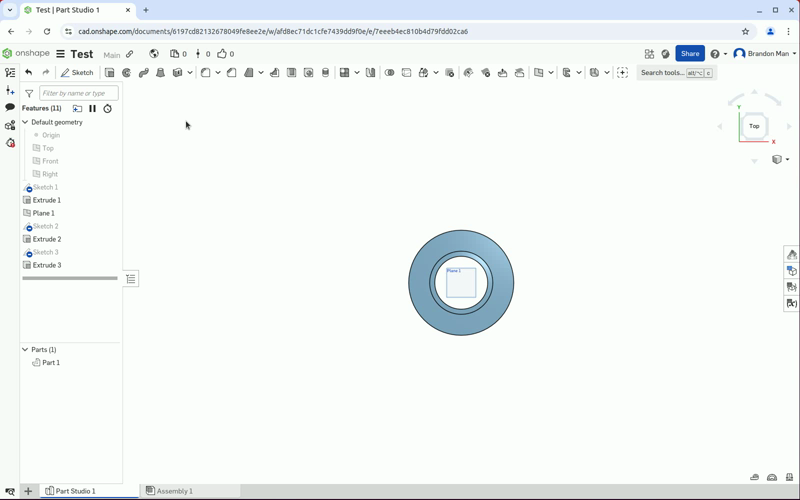
key(shift+h)
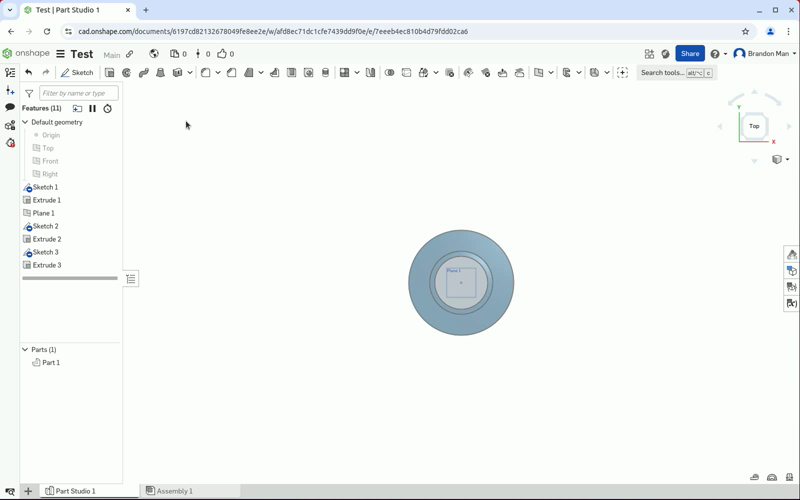
key(shift+7)
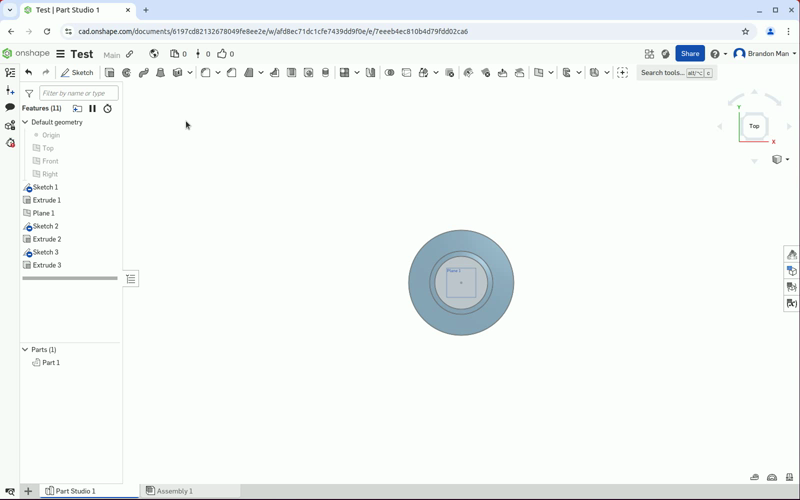
key(up, 3)
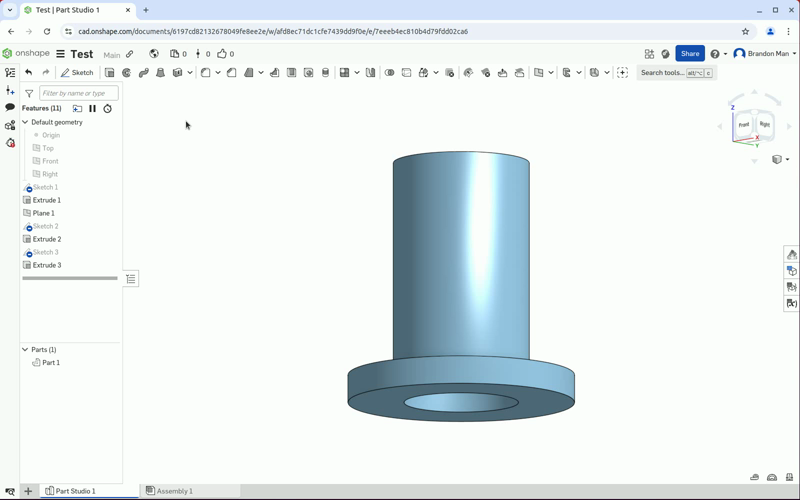
key(left, 3)
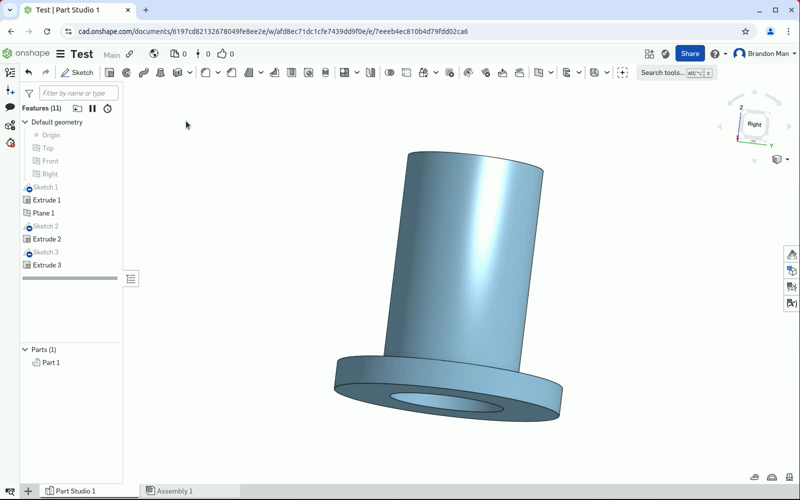
key(right, 3)
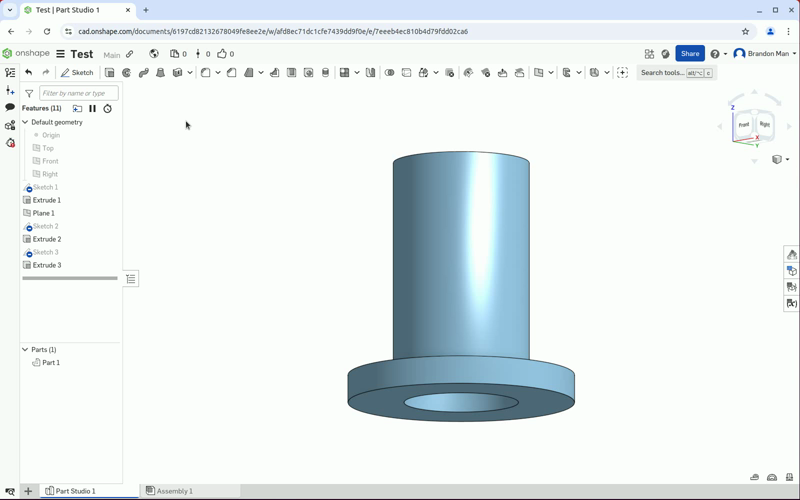
key(down, 3)
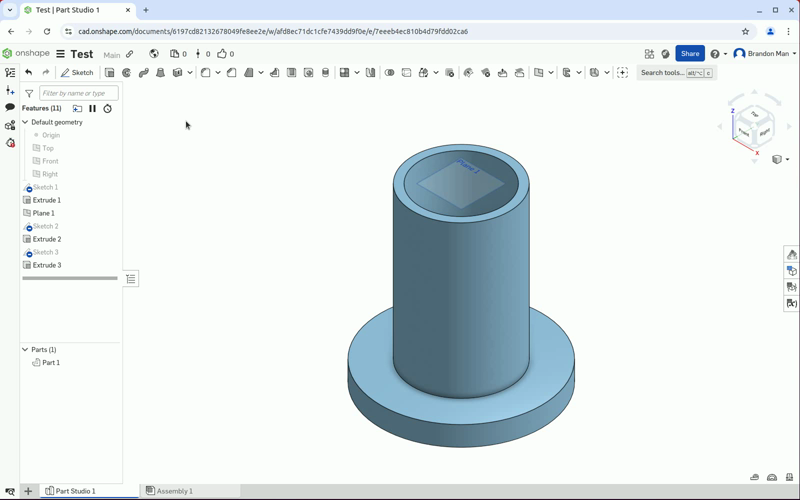
mouse_move(73, 189)
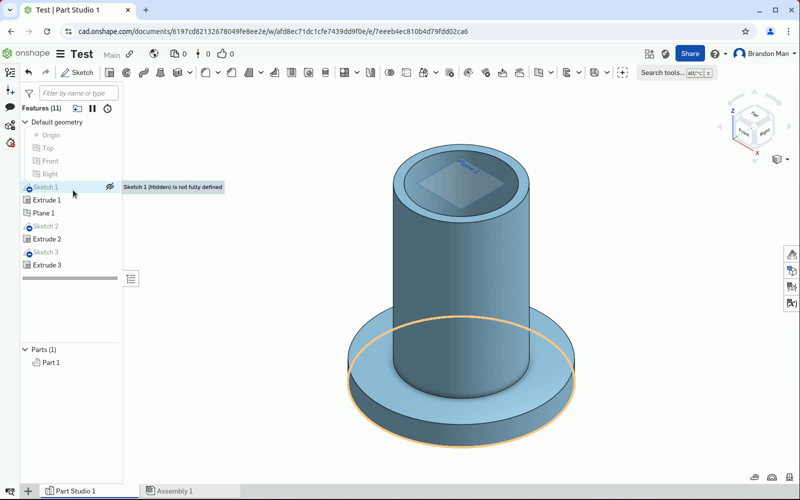
click(73, 189)